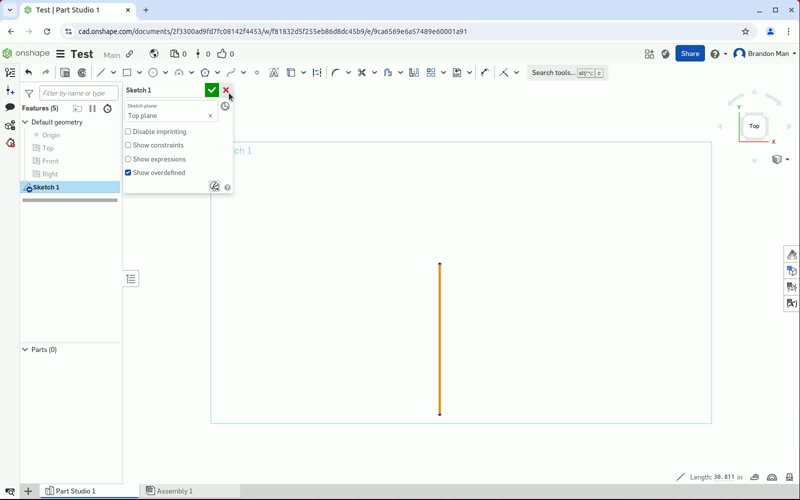
key(shift+h)
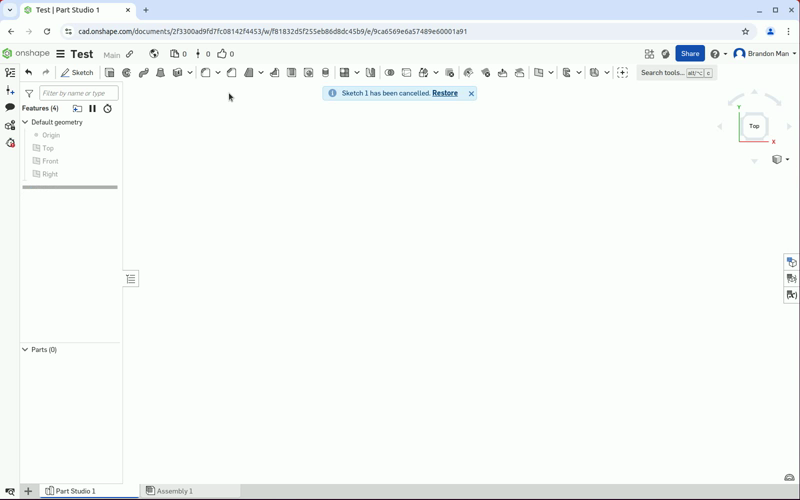
mouse_move(73, 352)
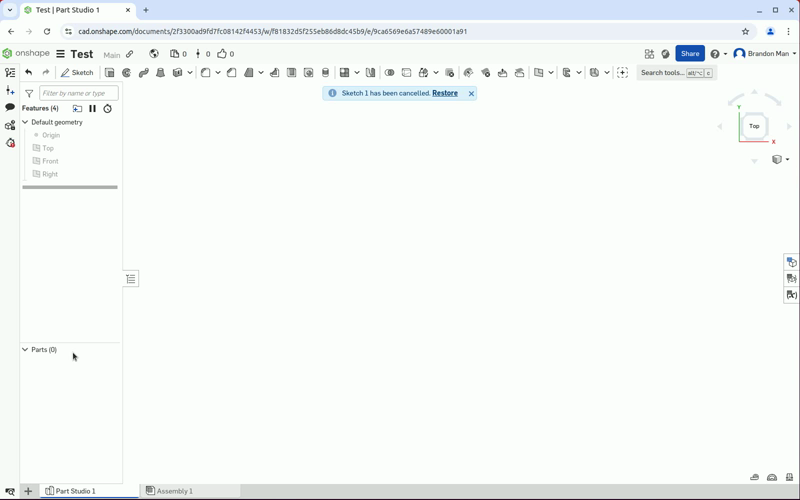
key(y)
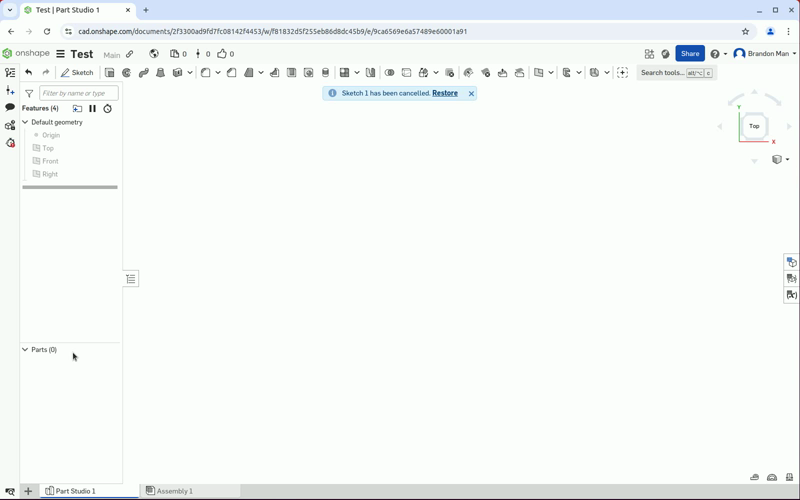
key(shift+p)
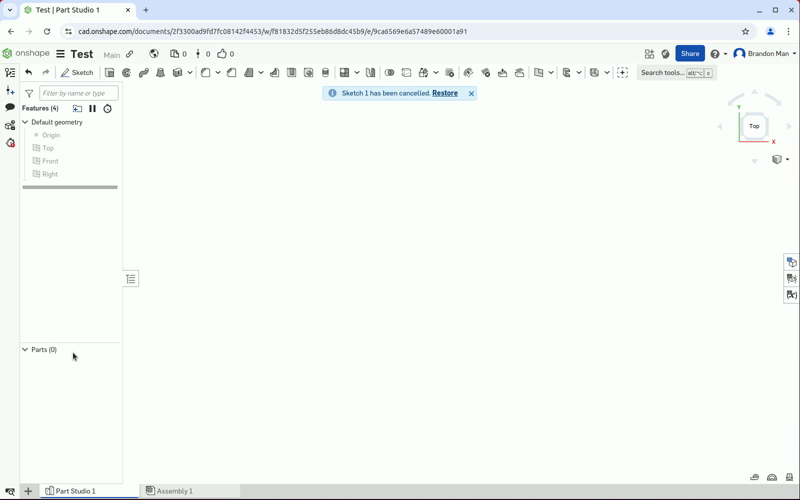
key(space)
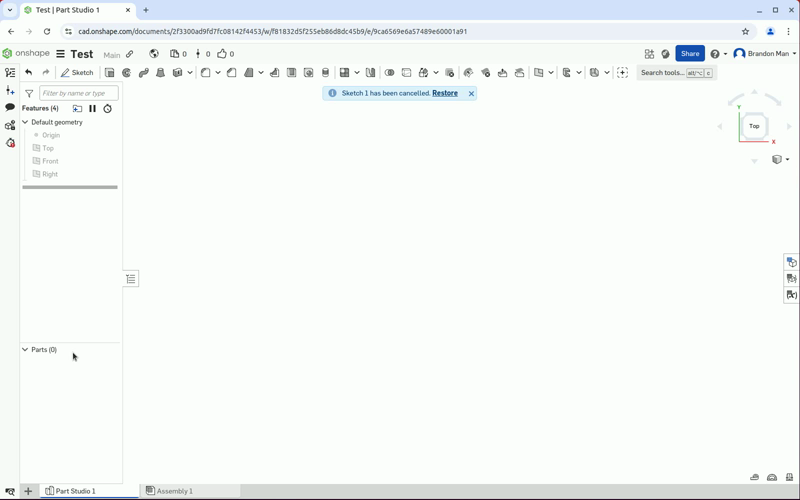
key_down(shift)
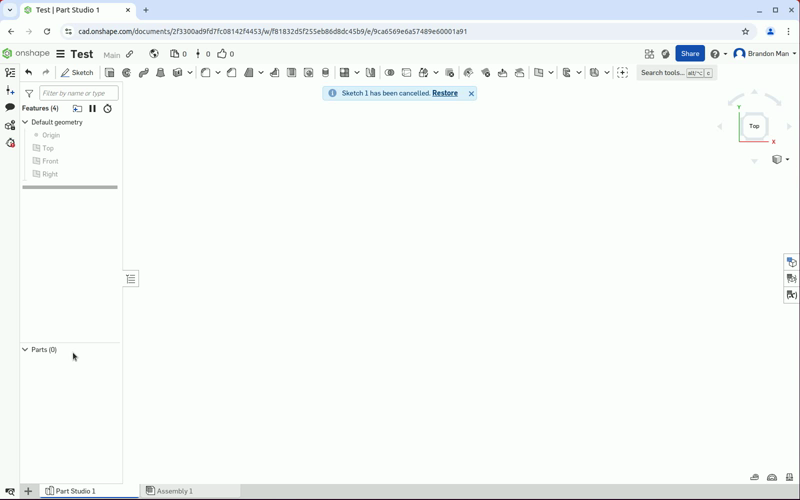
key(up)
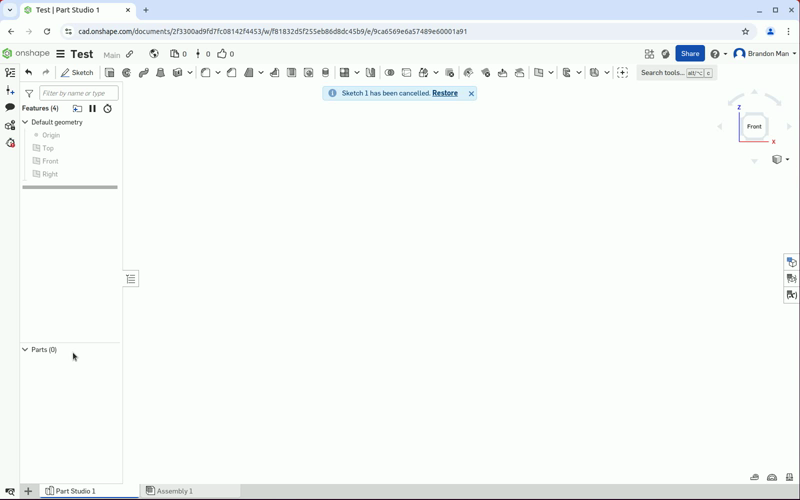
key_up(shift)
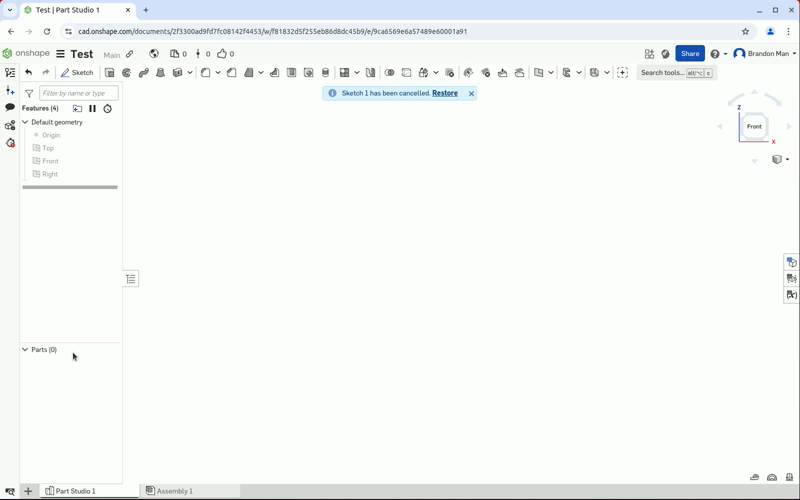
mouse_move(73, 352)
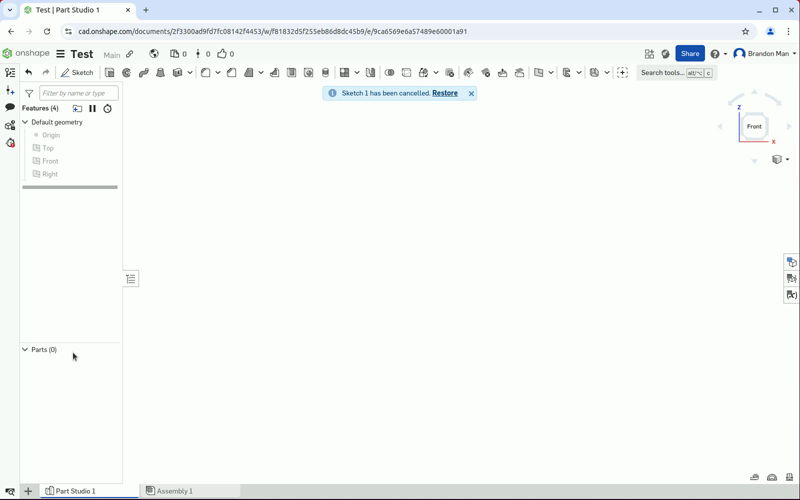
key(shift+y)
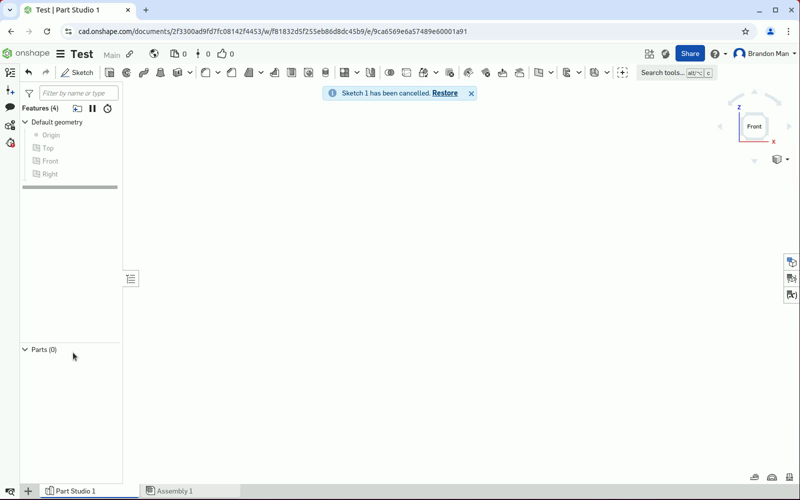
key(shift+s)
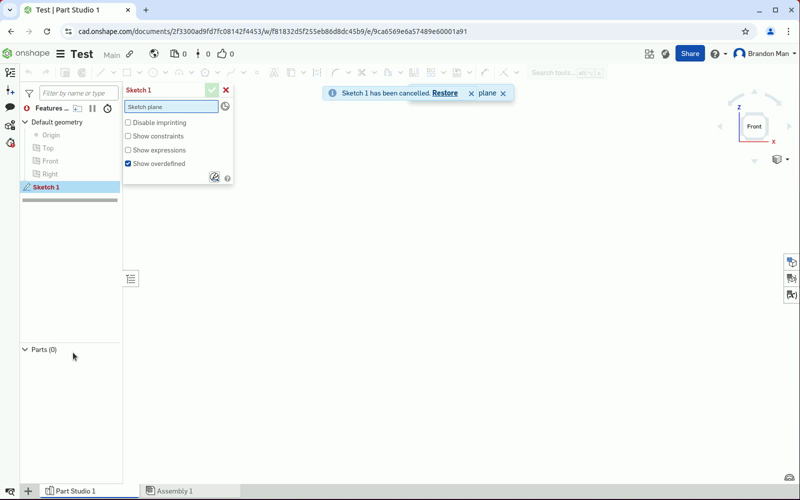
mouse_move(73, 163)
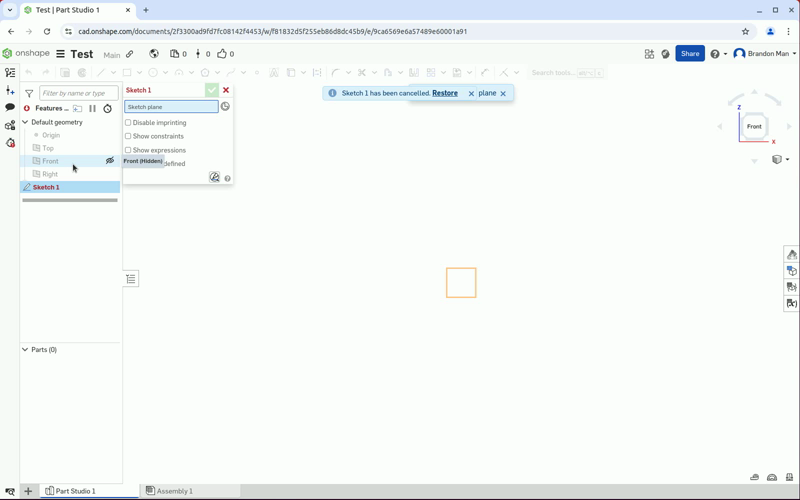
click(73, 163)
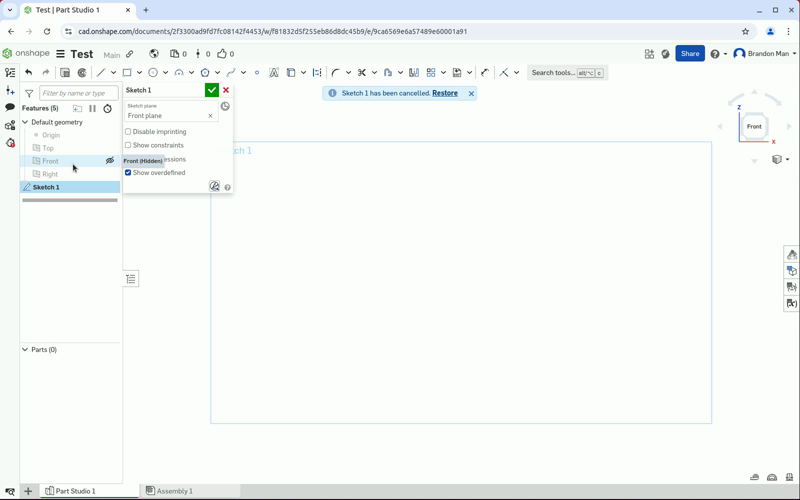
mouse_move(73, 352)
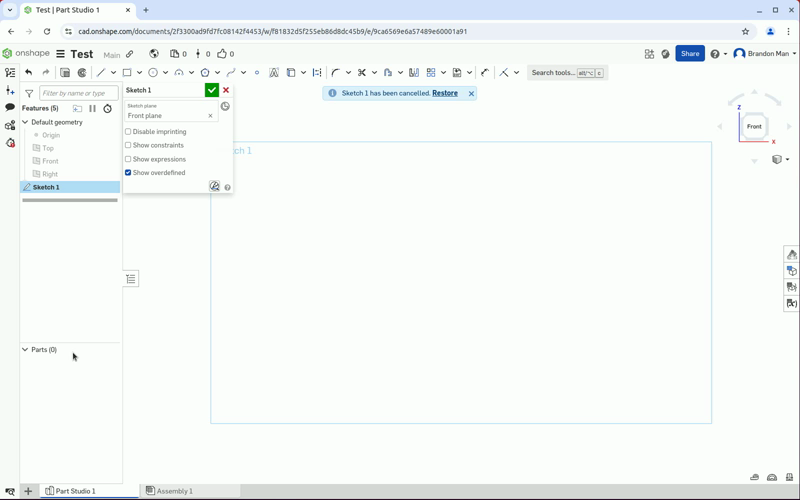
key(y)
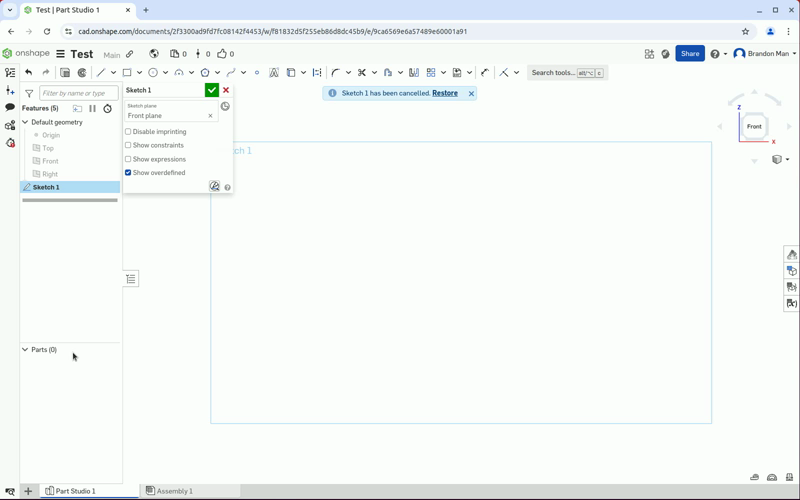
key(a)
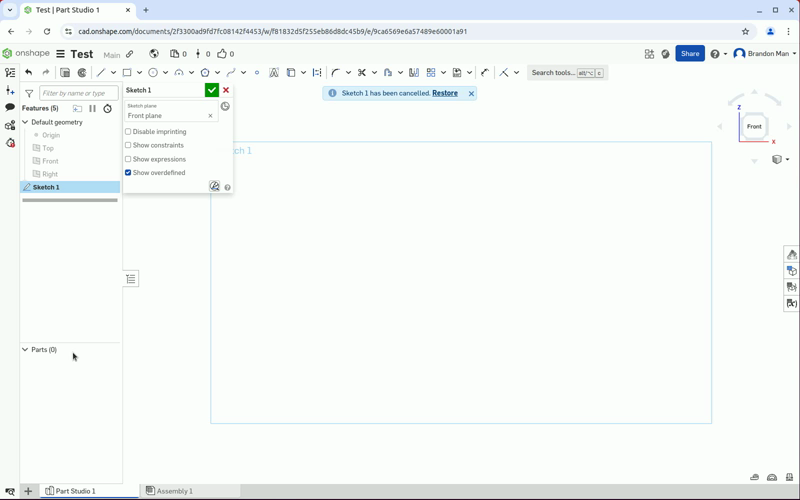
key_down(shift)
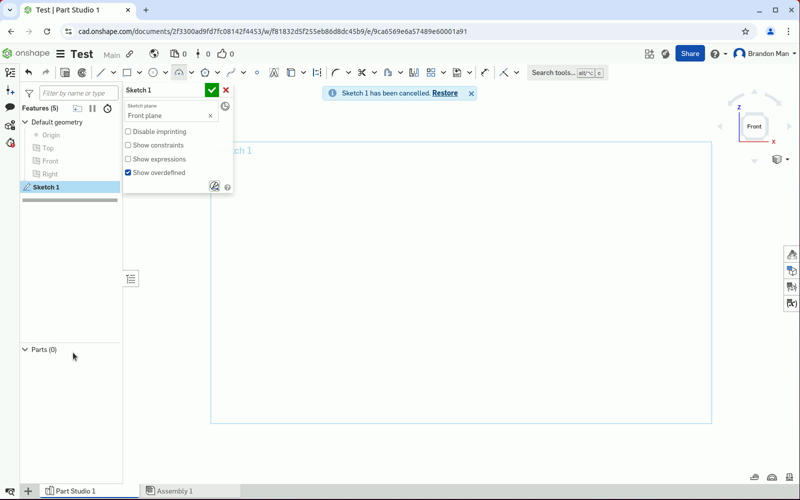
mouse_move(423, 282)
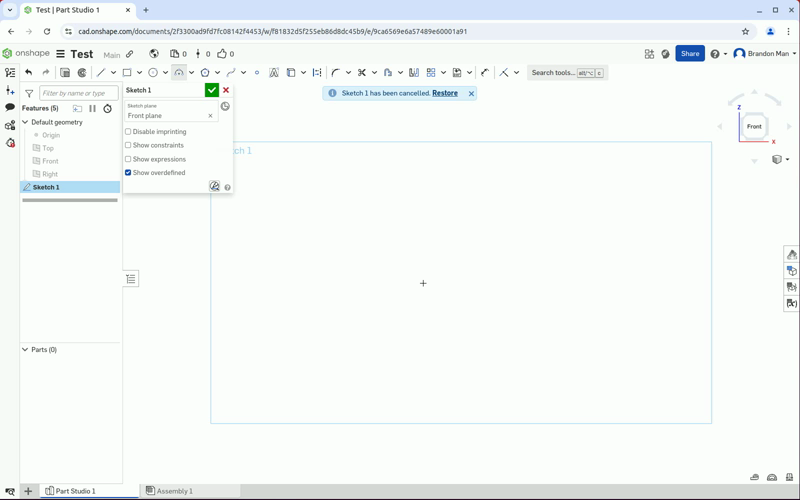
click(423, 282)
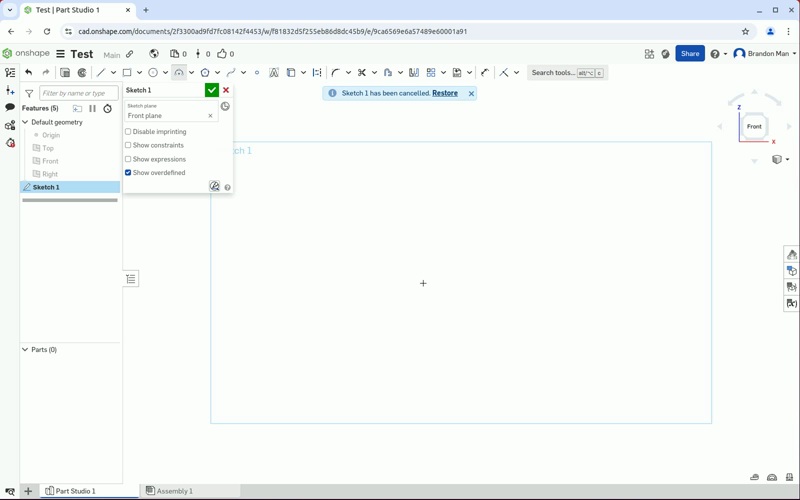
key_up(shift)
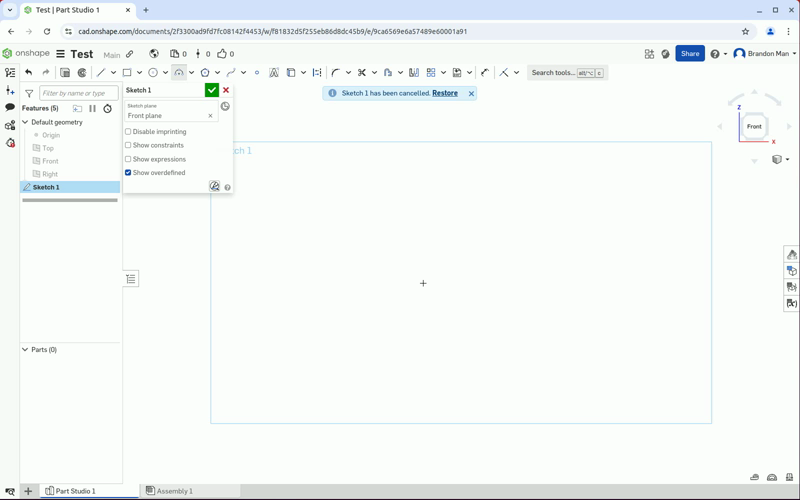
key_down(shift)
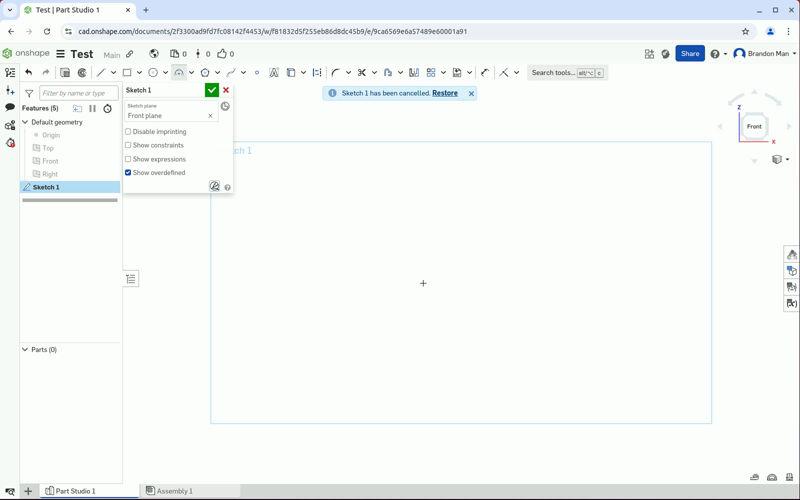
mouse_move(498, 282)
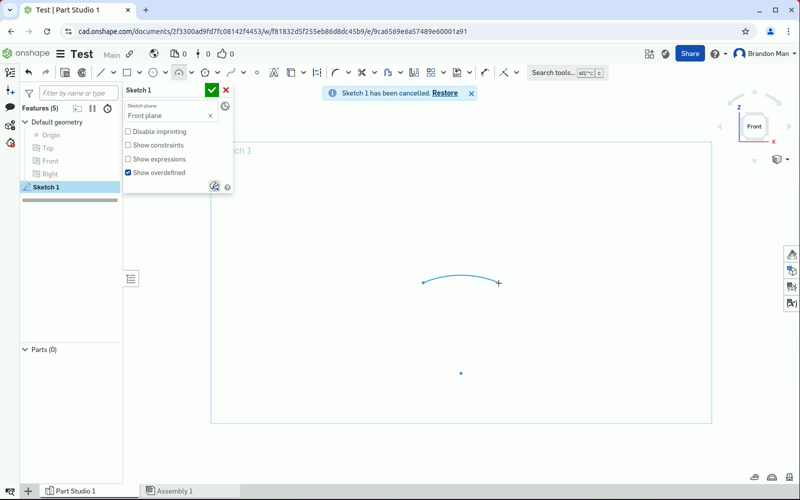
click(498, 282)
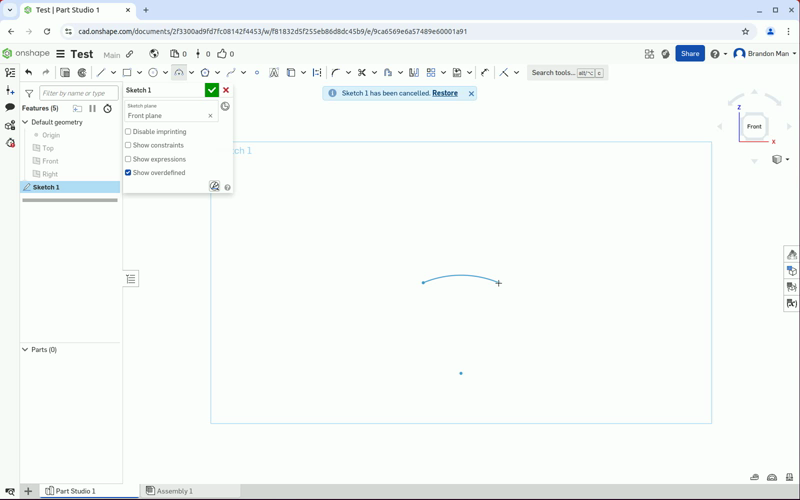
mouse_move(461, 320)
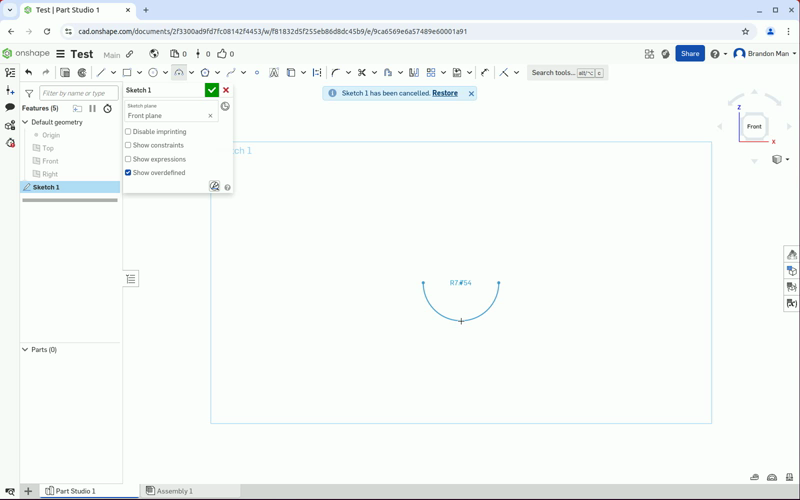
click(461, 320)
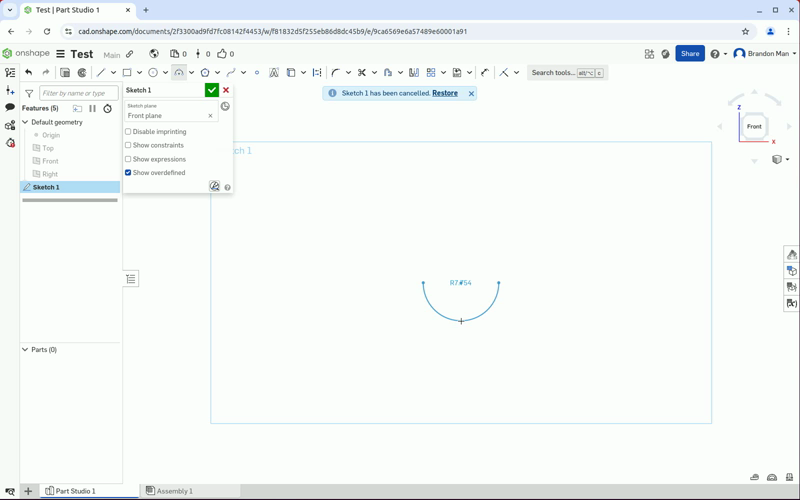
key_up(shift)
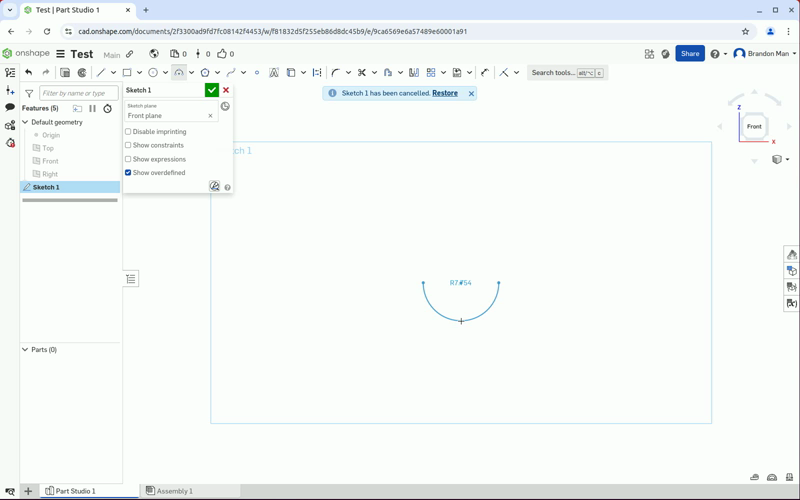
key(esc)
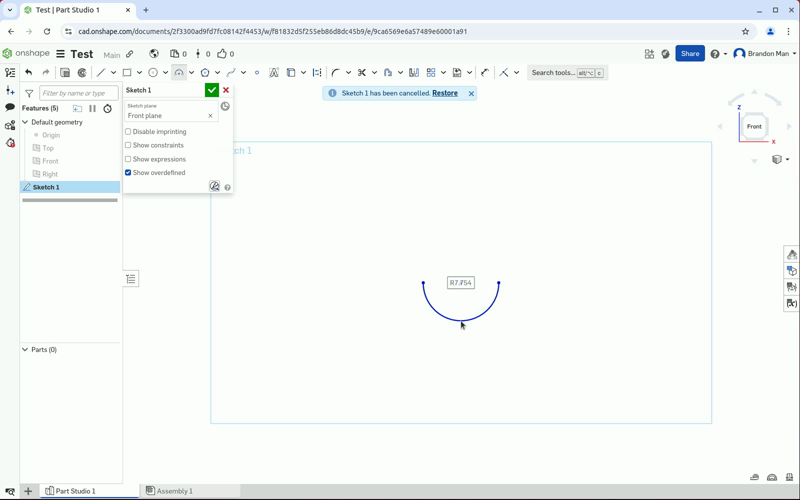
key(l)
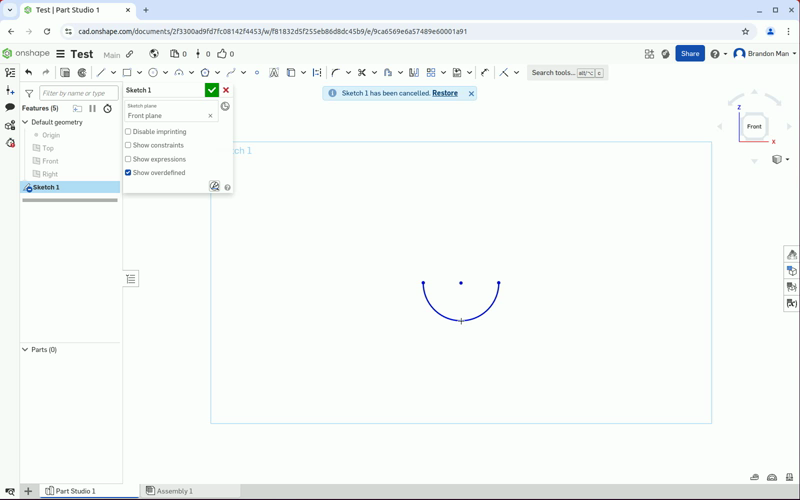
mouse_move(498, 282)
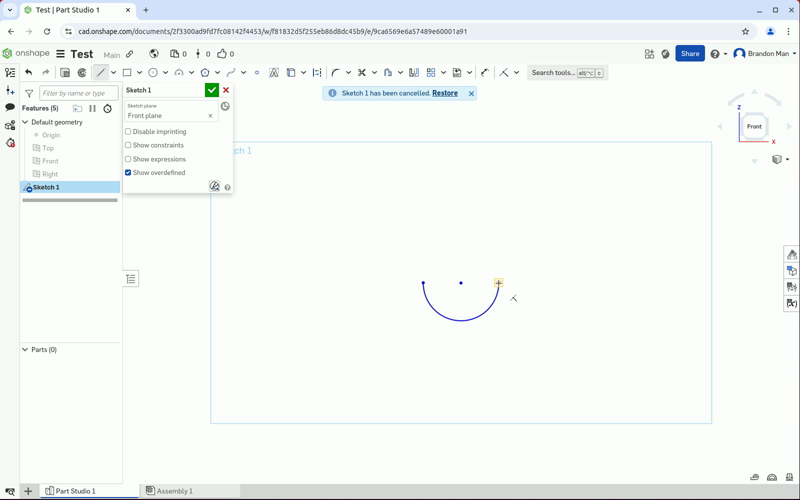
click(498, 282)
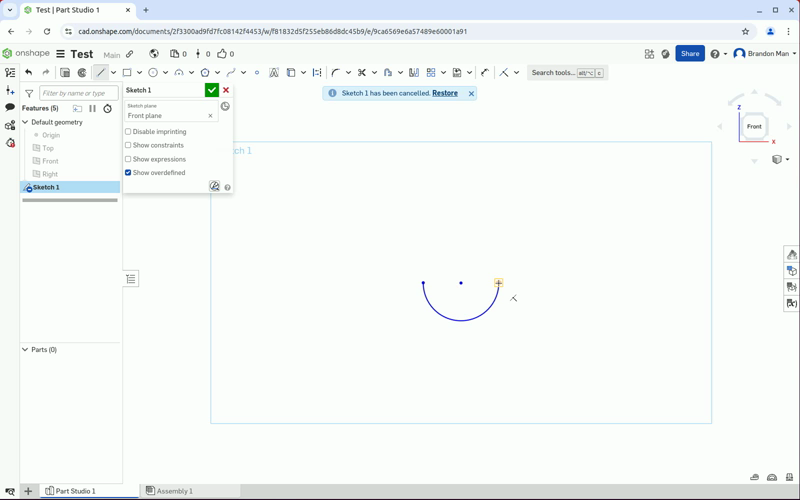
key_down(shift)
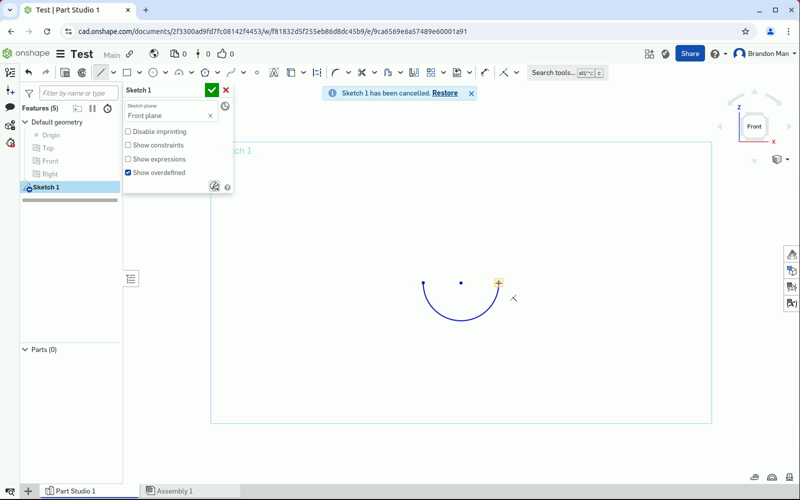
mouse_move(423, 282)
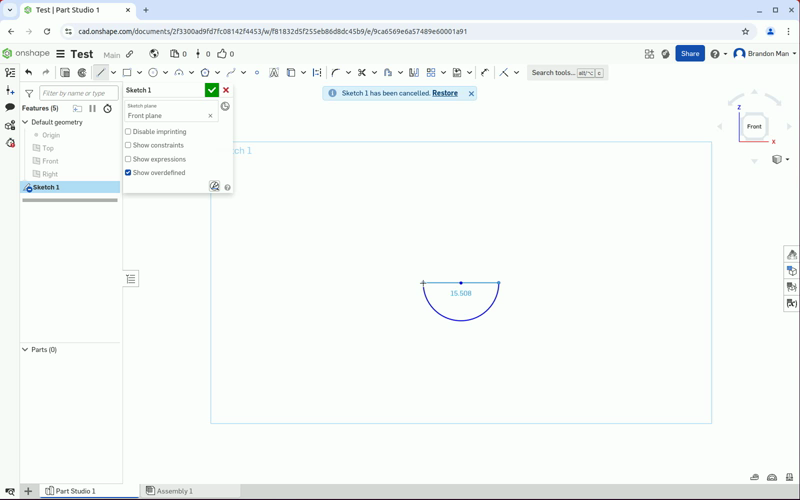
key_up(shift)
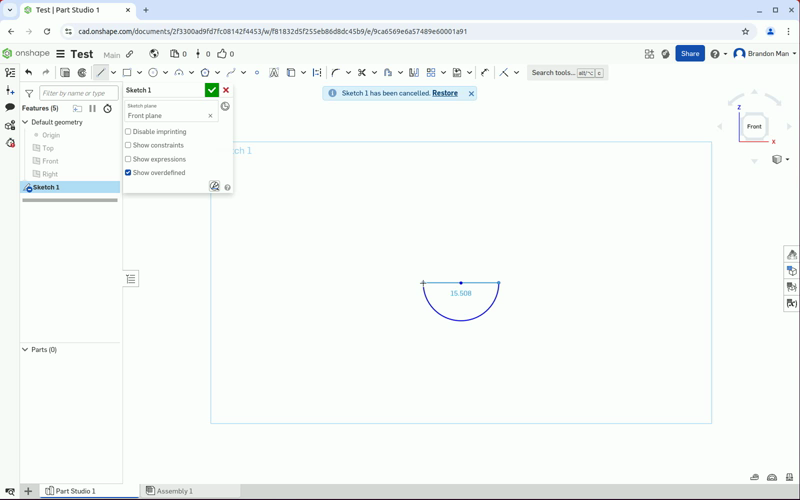
click(423, 282)
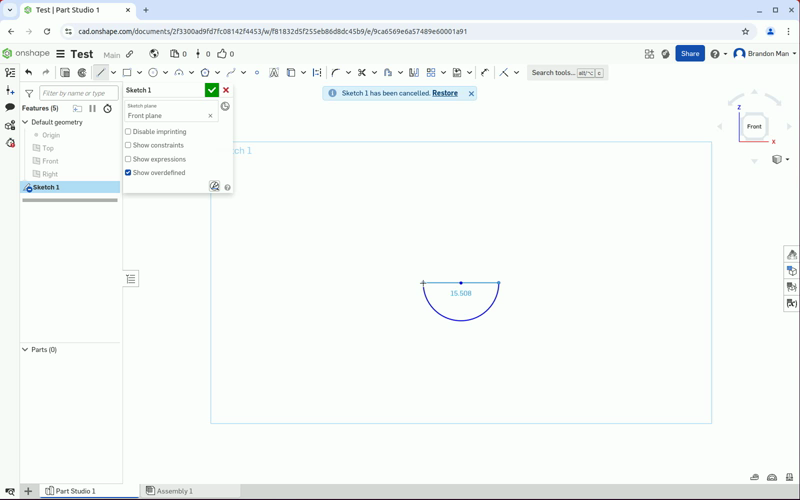
key(esc)
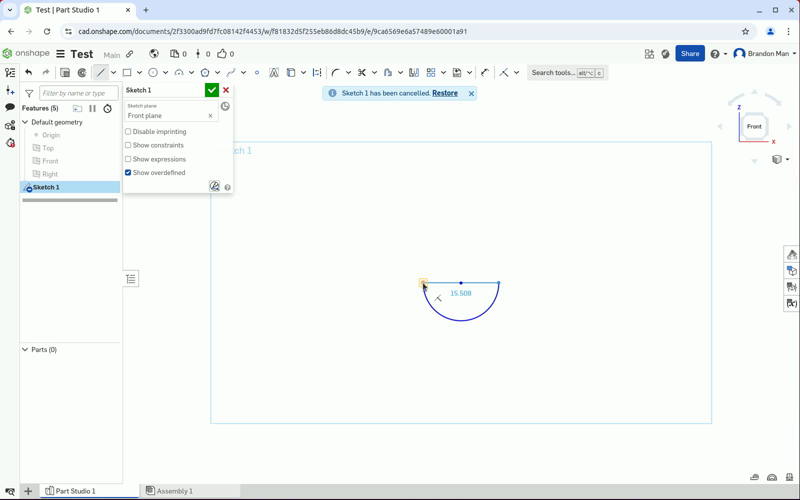
mouse_move(440, 285)
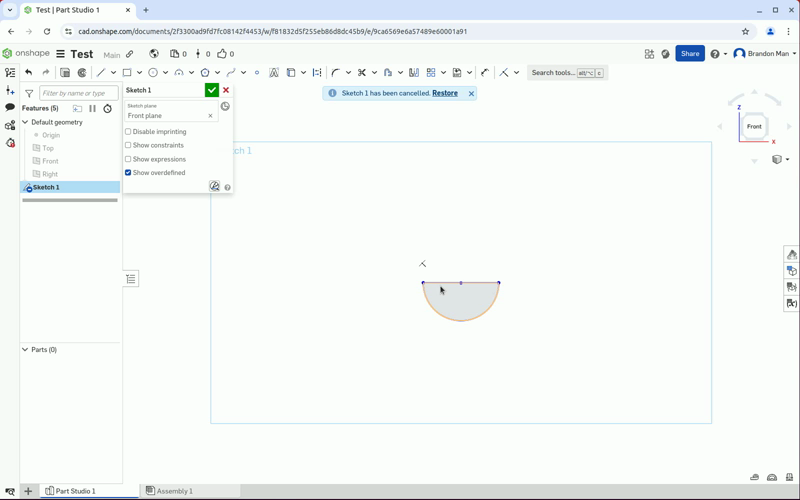
scroll(6)
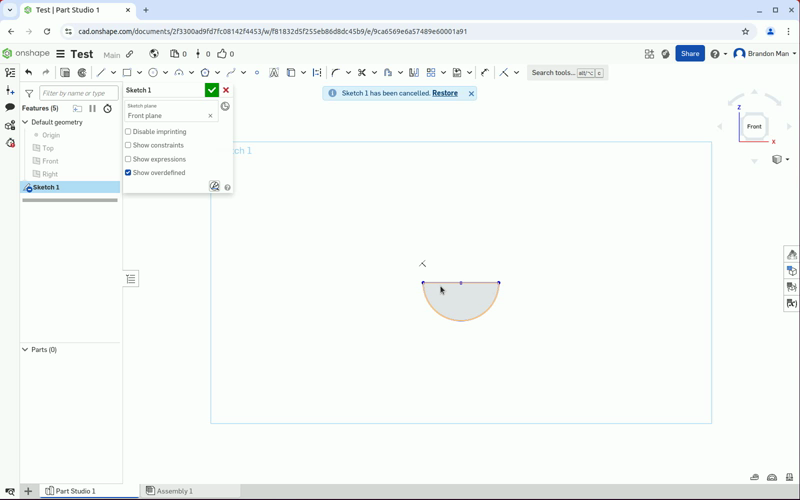
scroll(6)
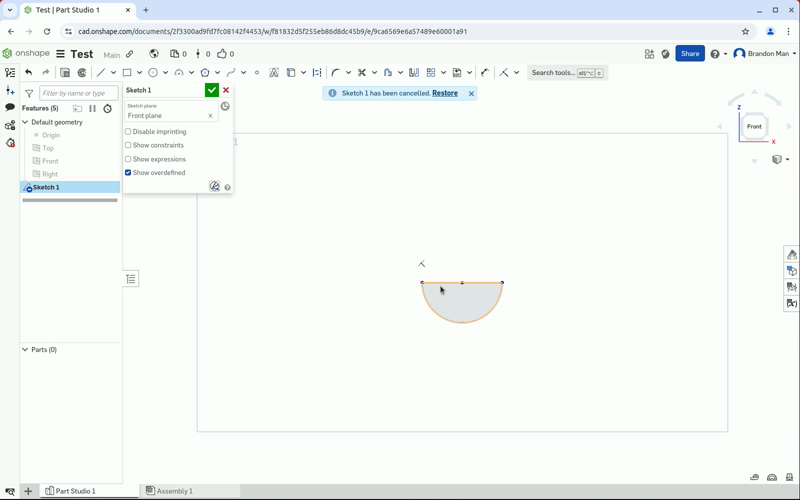
scroll(6)
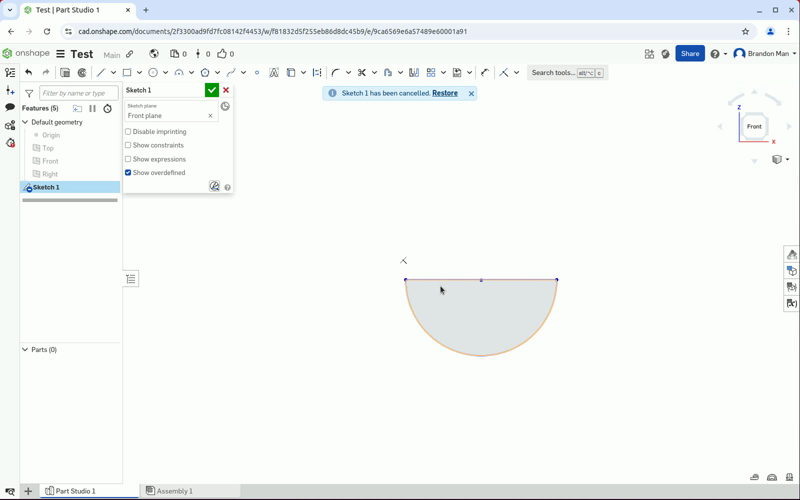
scroll(6)
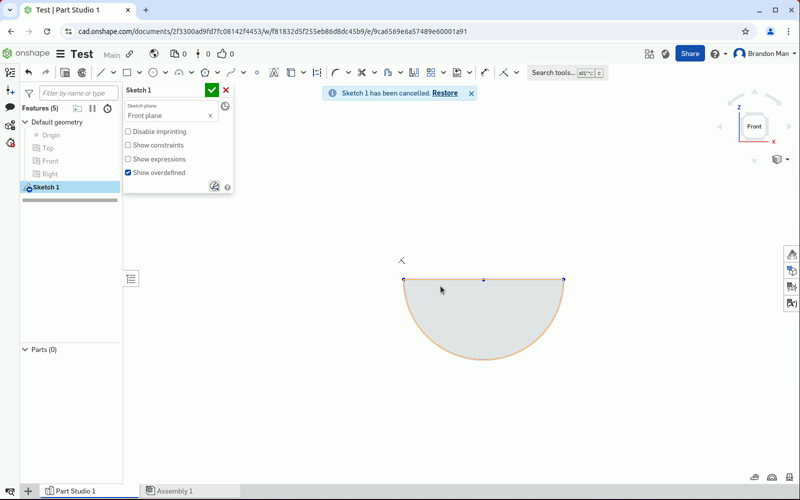
scroll(6)
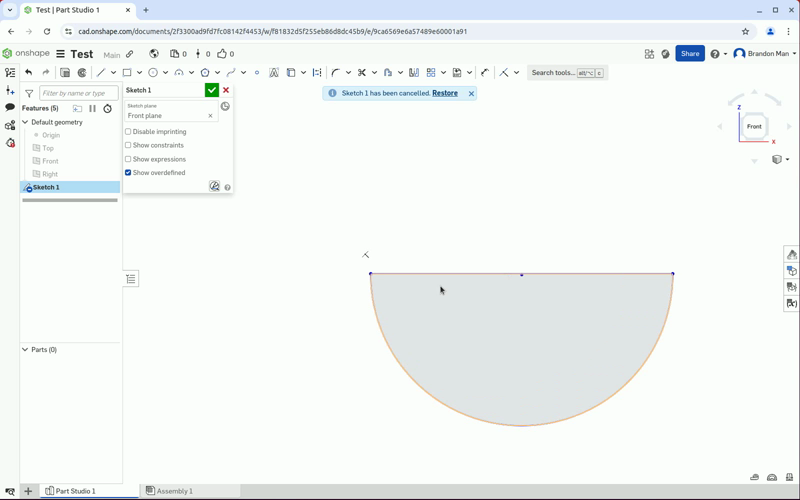
scroll(6)
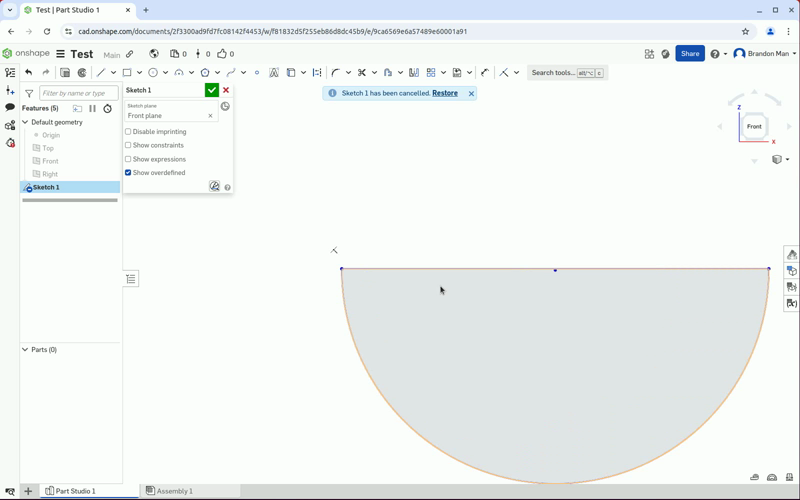
scroll(6)
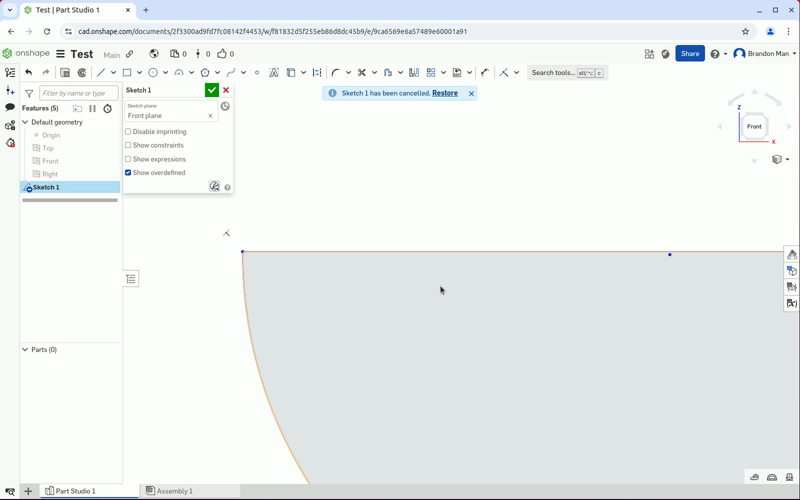
click(440, 285)
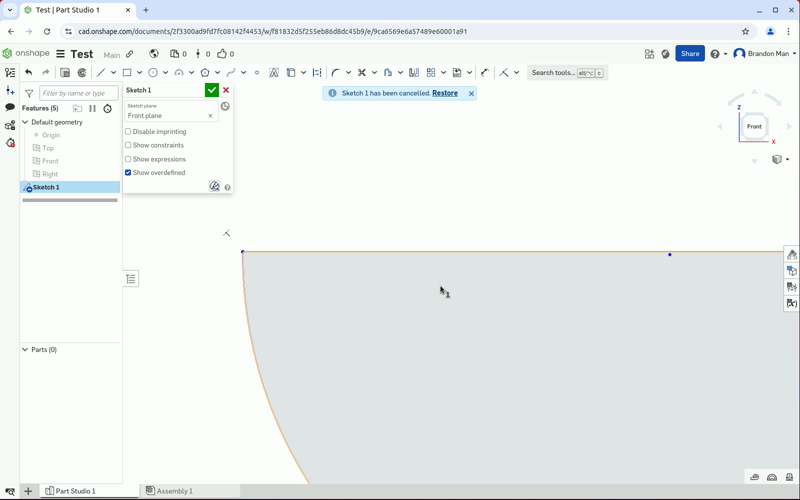
scroll(-6)
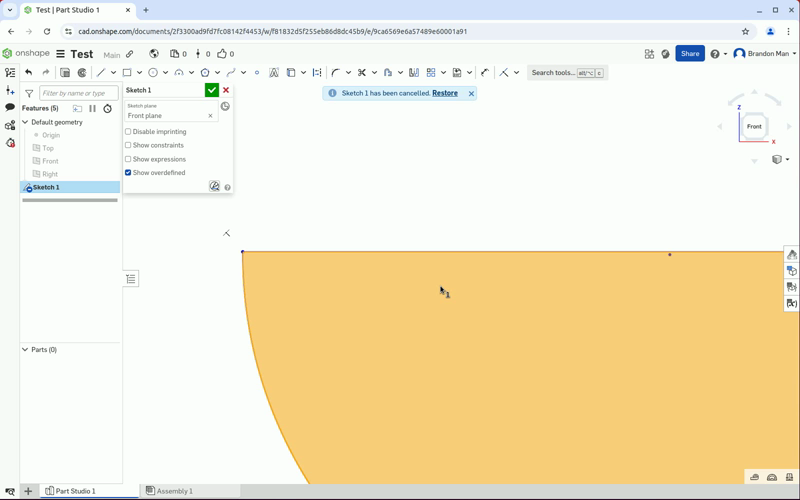
scroll(-6)
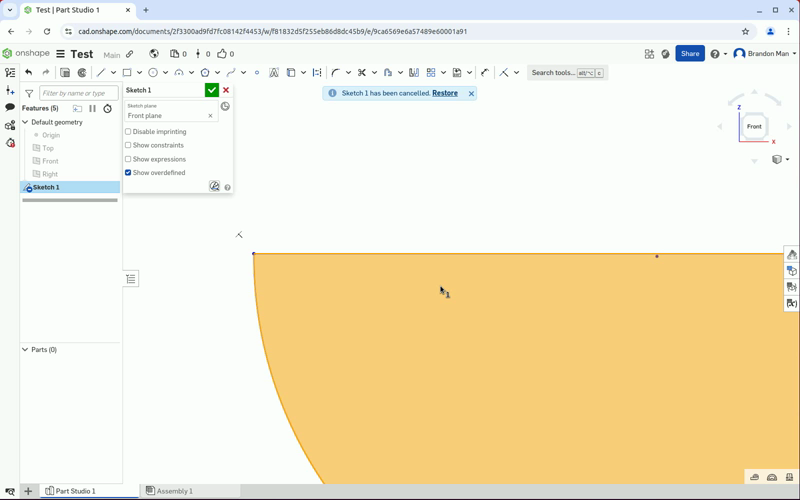
scroll(-6)
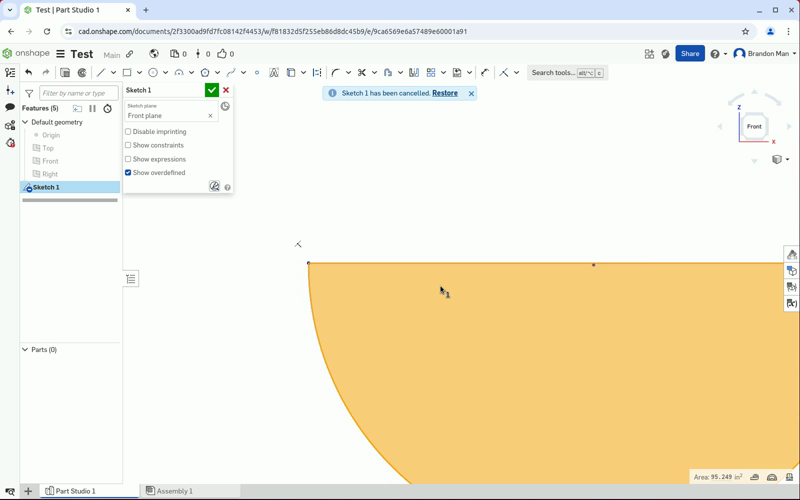
scroll(-6)
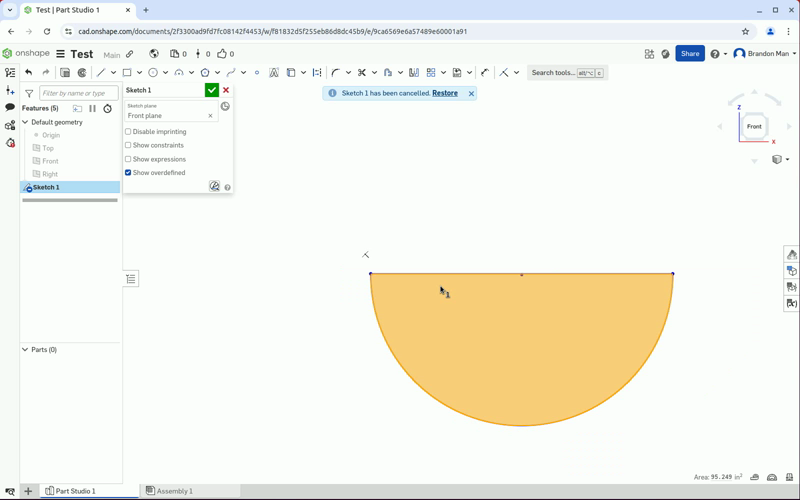
scroll(-6)
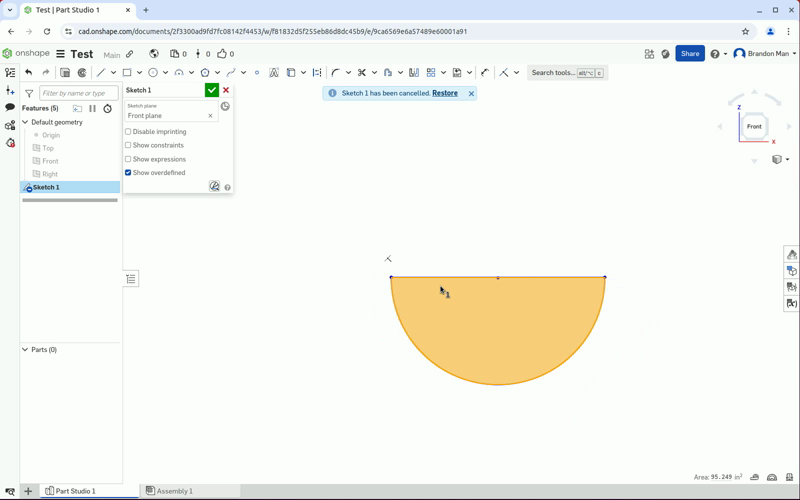
scroll(-6)
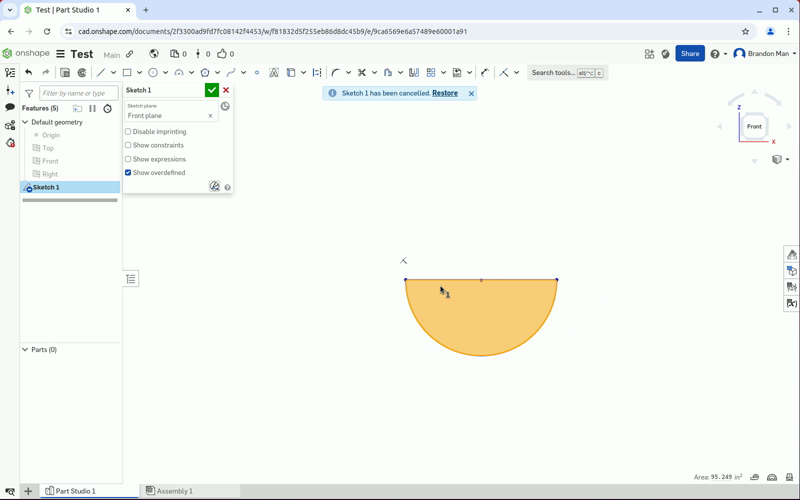
scroll(-6)
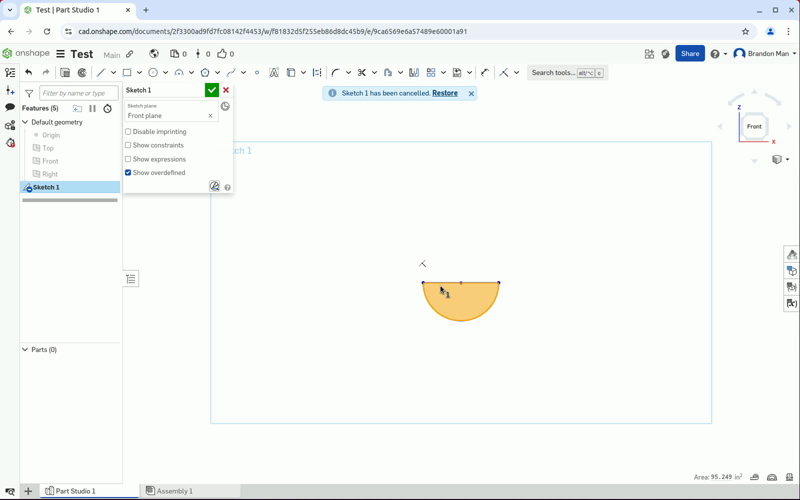
mouse_move(73, 352)
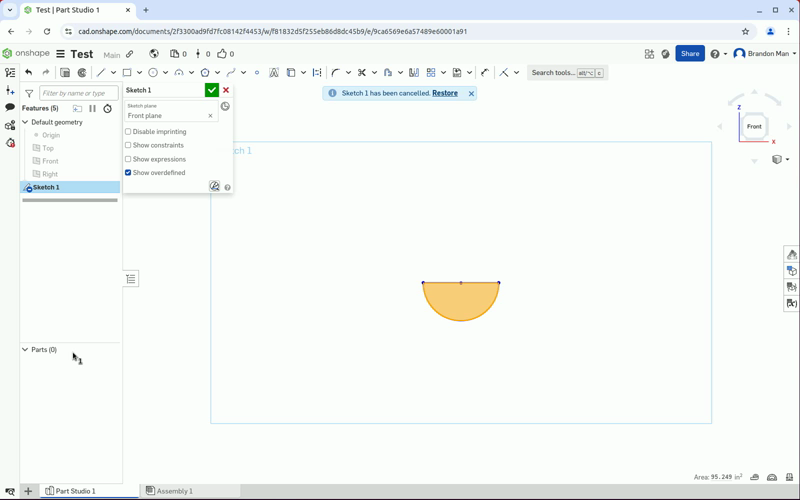
key(shift+y)
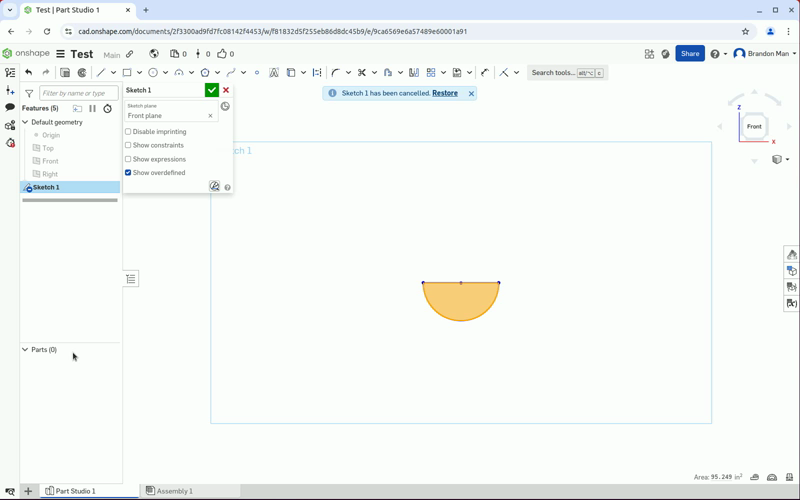
key(shift+e)
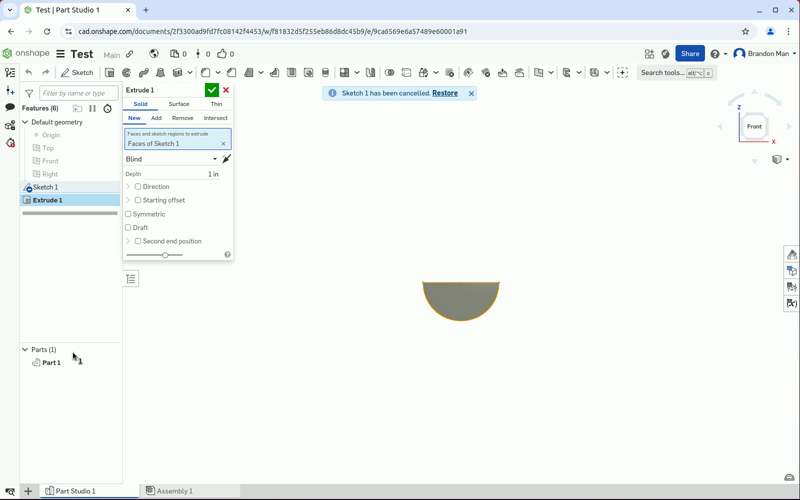
mouse_move(143, 106)
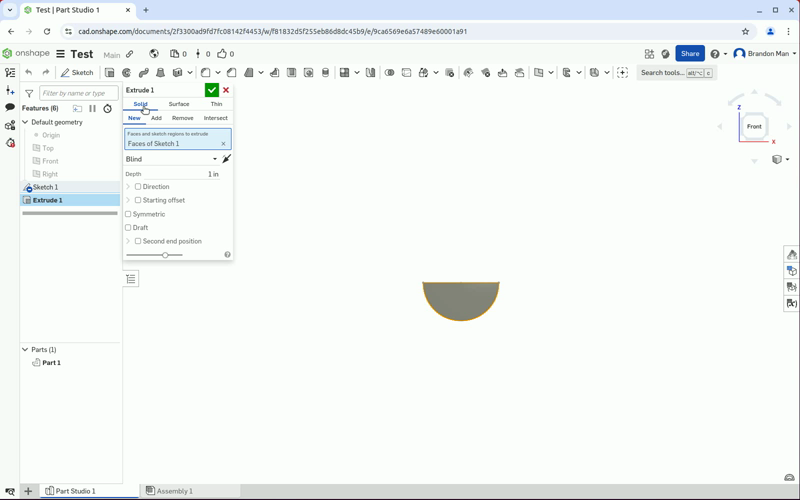
click(143, 106)
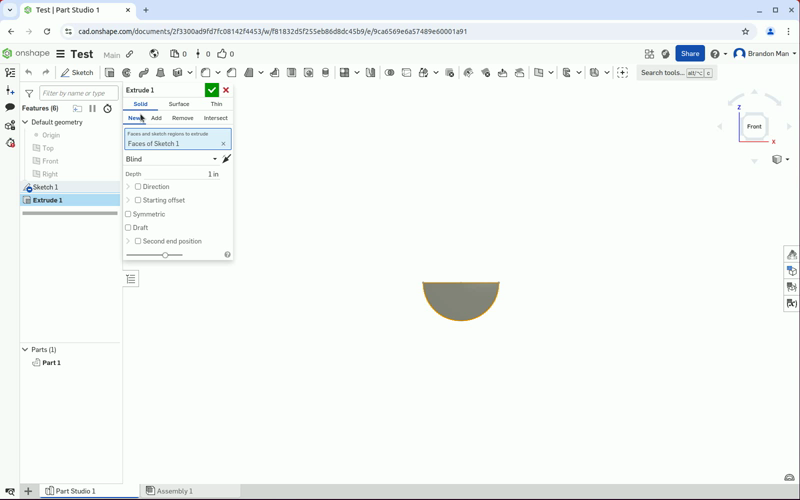
mouse_move(137, 120)
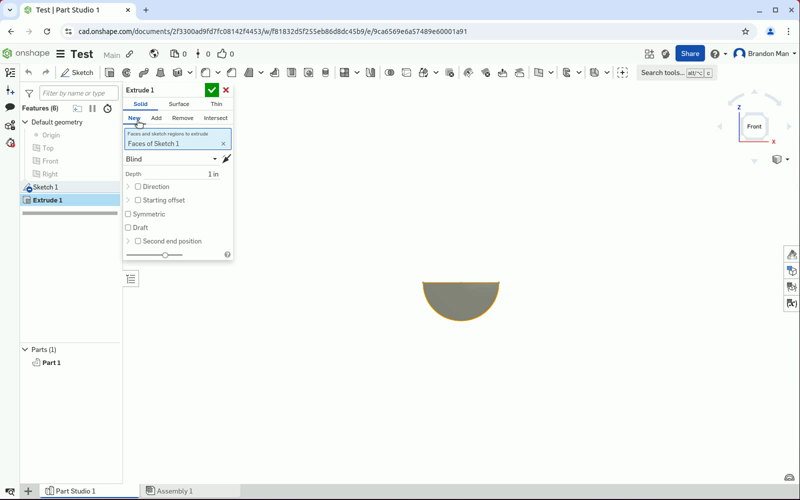
click(137, 120)
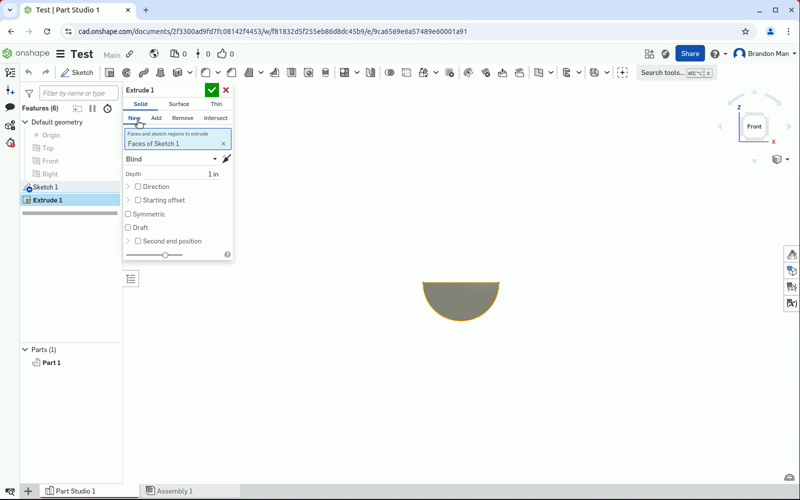
key(tab, 4)
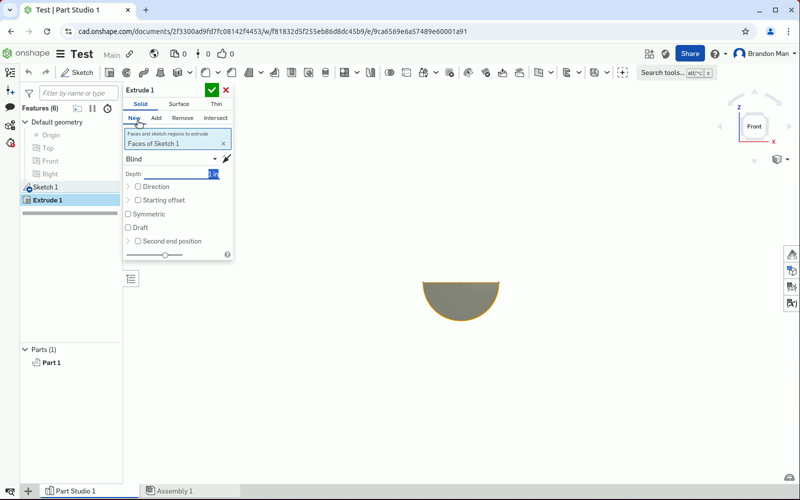
text(46.216)
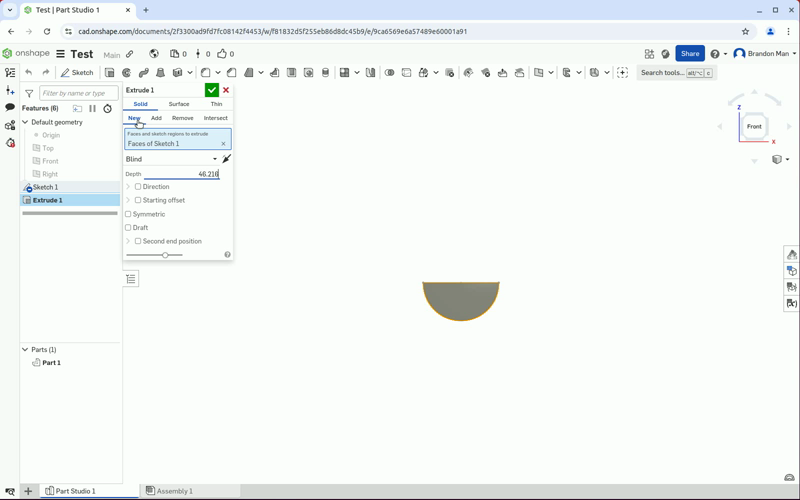
key(tab, 3)
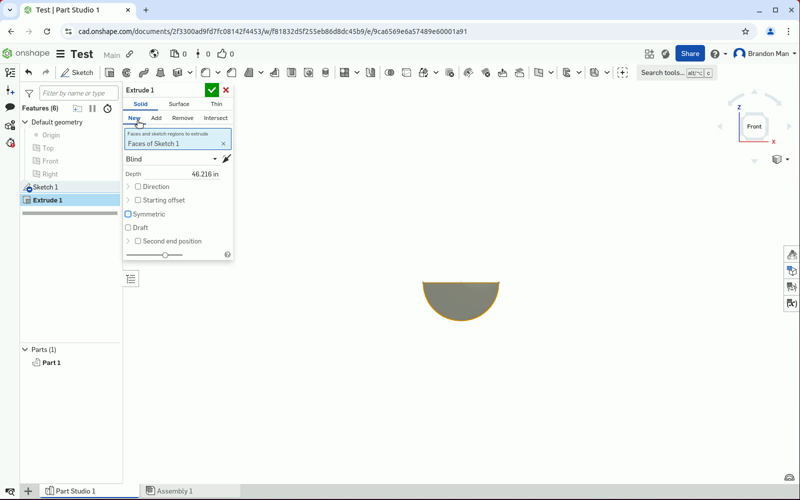
key(space)
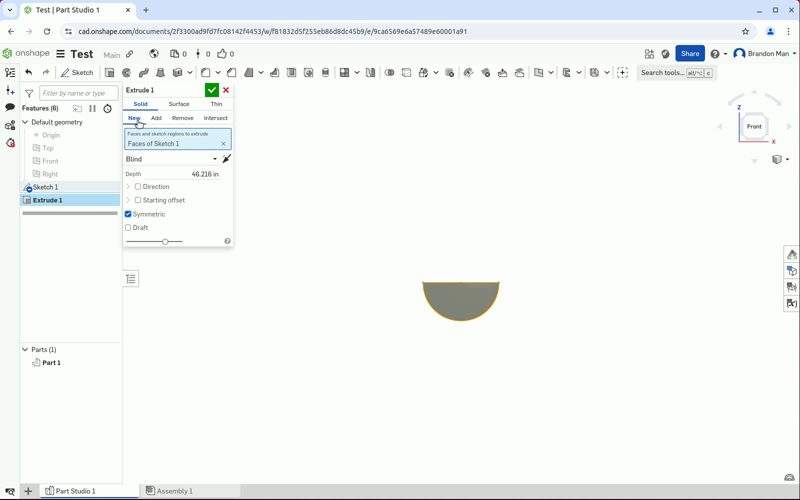
key(enter)
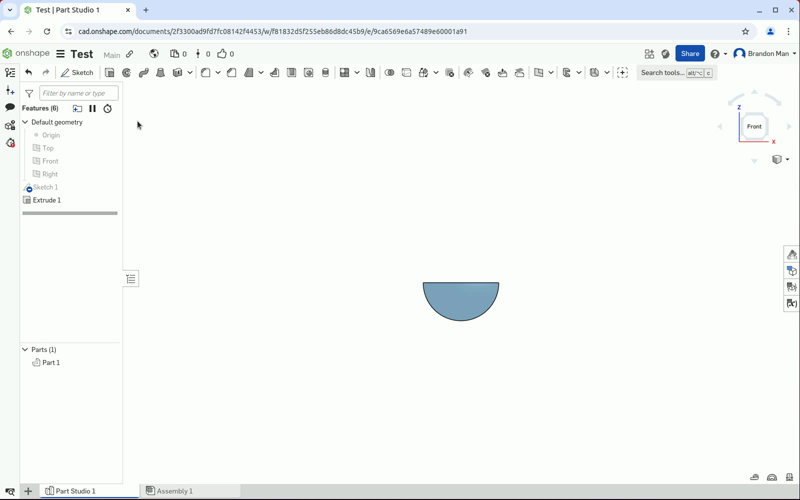
key(shift+h)
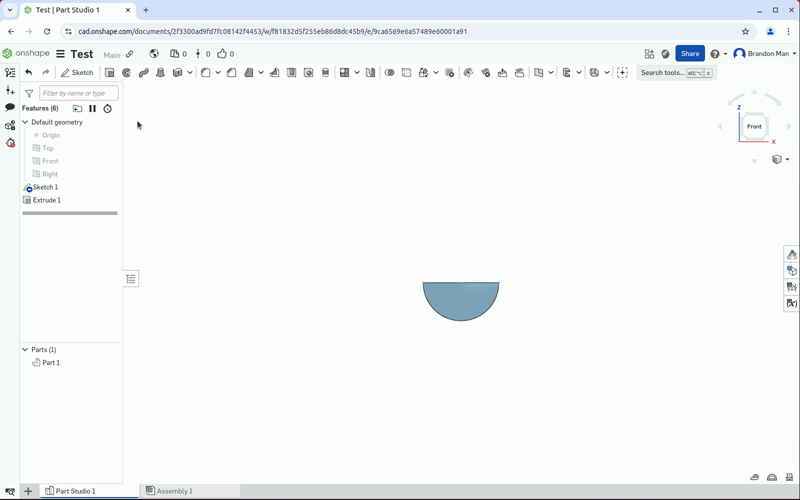
key(shift+h)
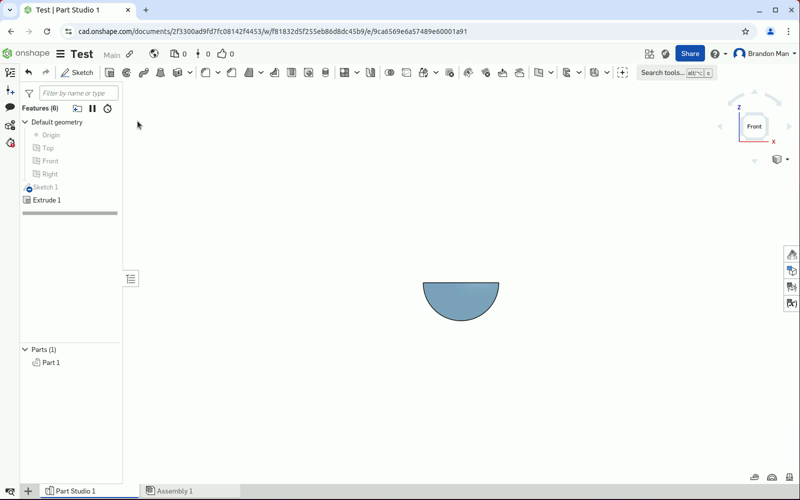
mouse_move(73, 189)
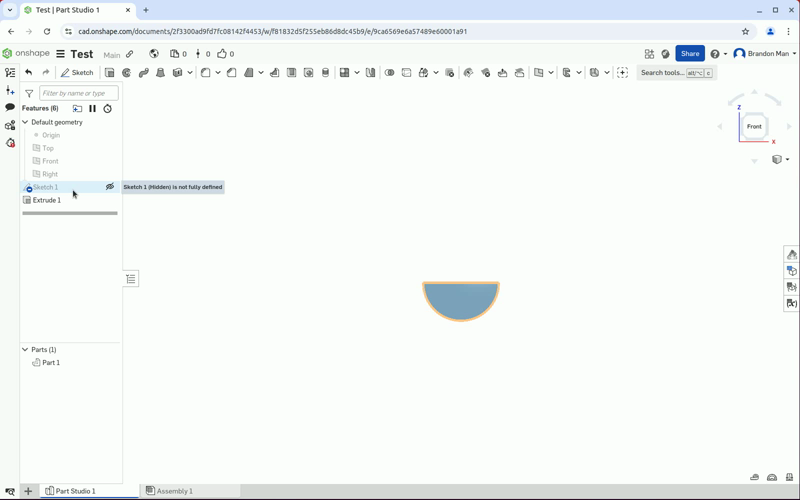
click(73, 189)
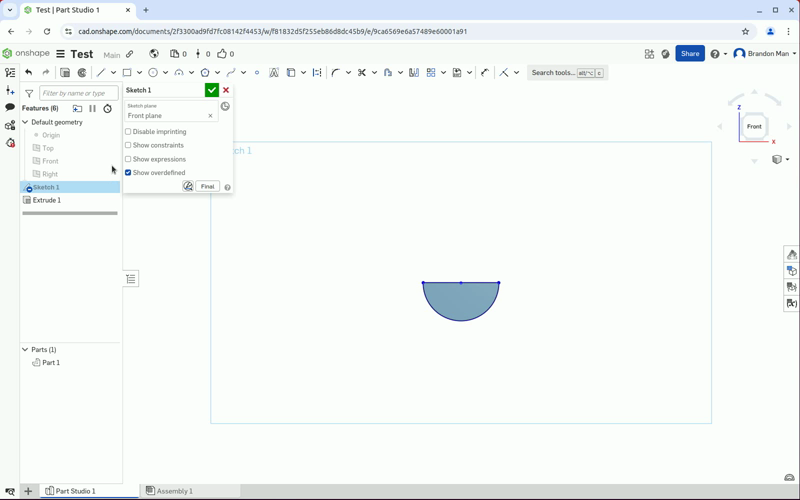
mouse_move(229, 92)
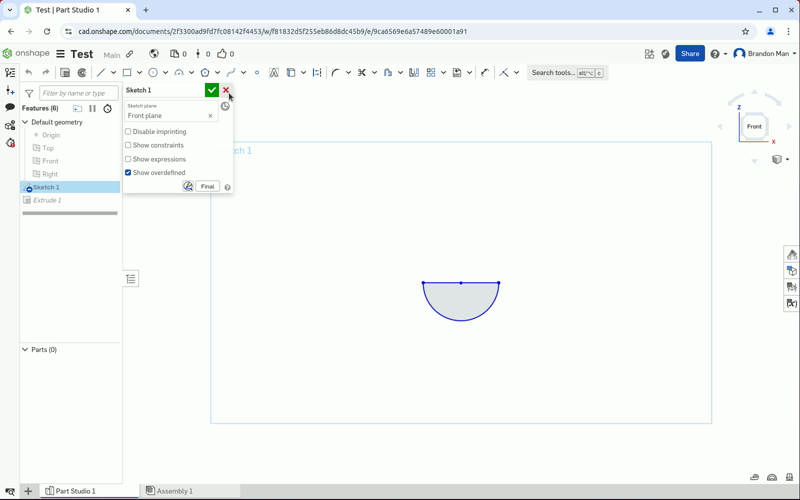
click(229, 92)
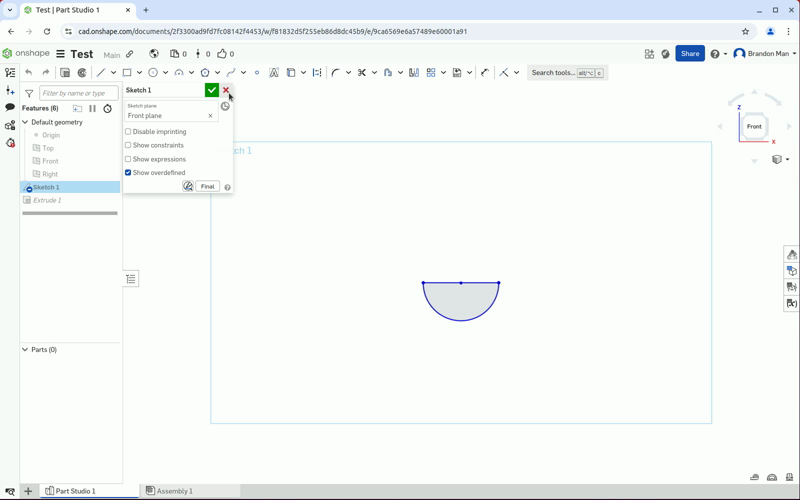
key(shift+s)
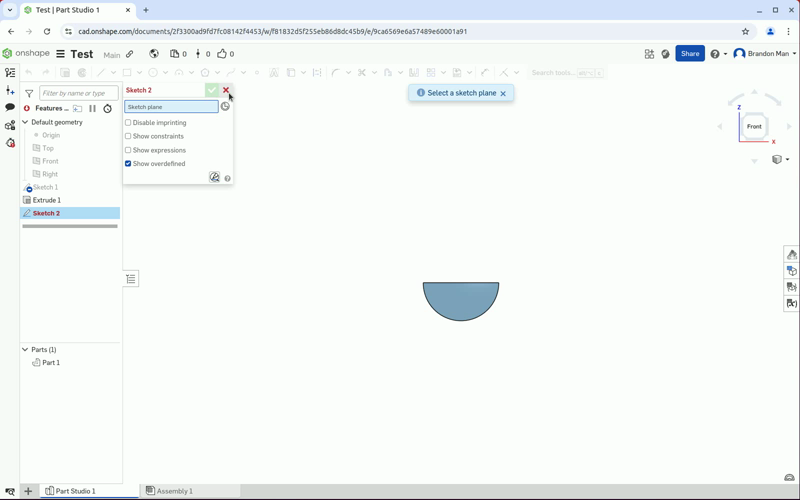
mouse_move(73, 163)
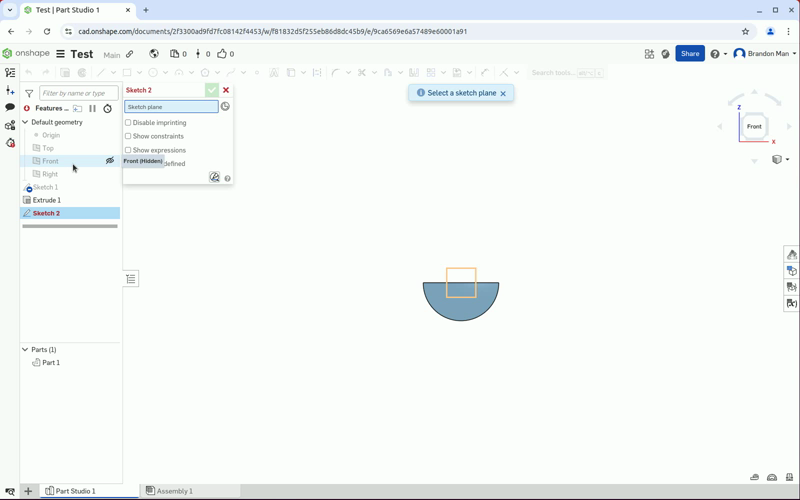
click(73, 163)
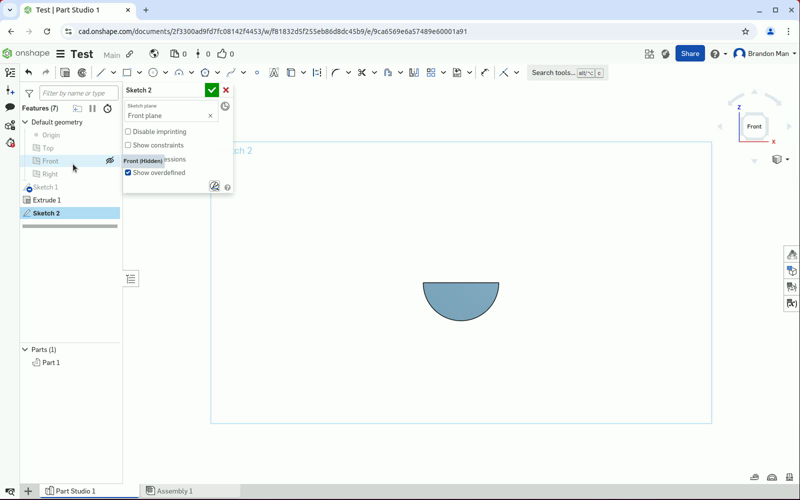
mouse_move(73, 352)
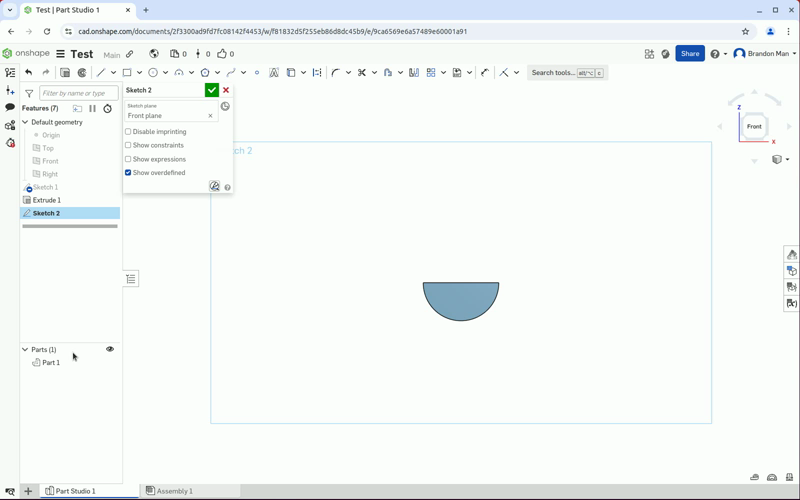
key(y)
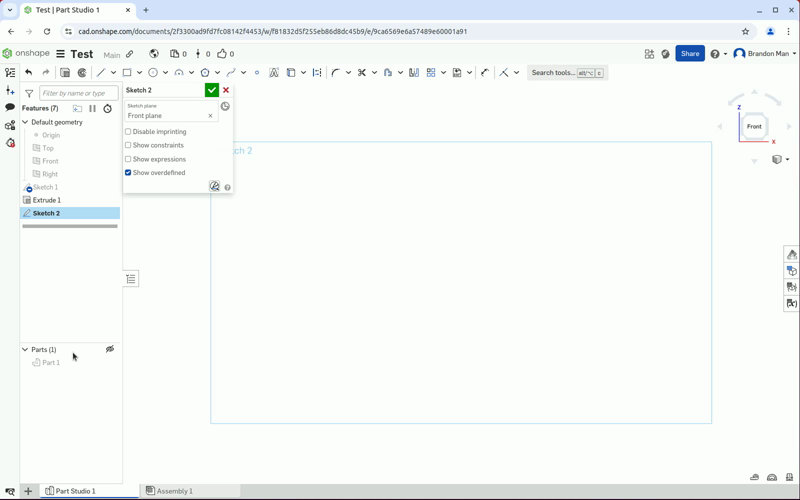
key(c)
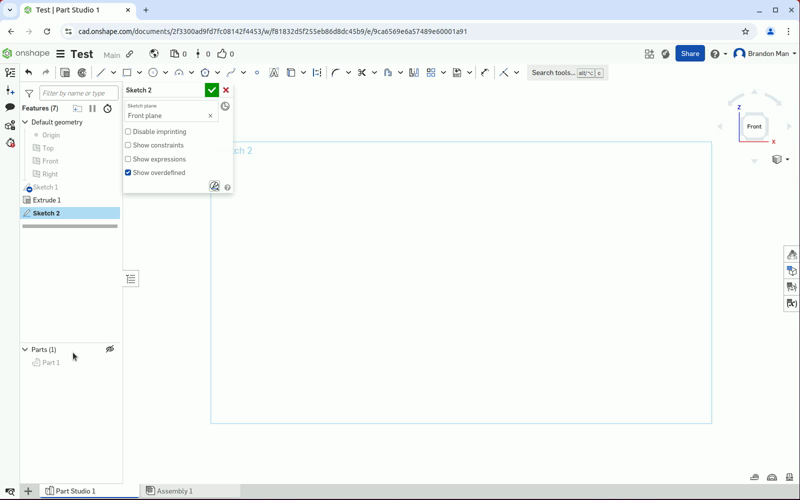
key_down(shift)
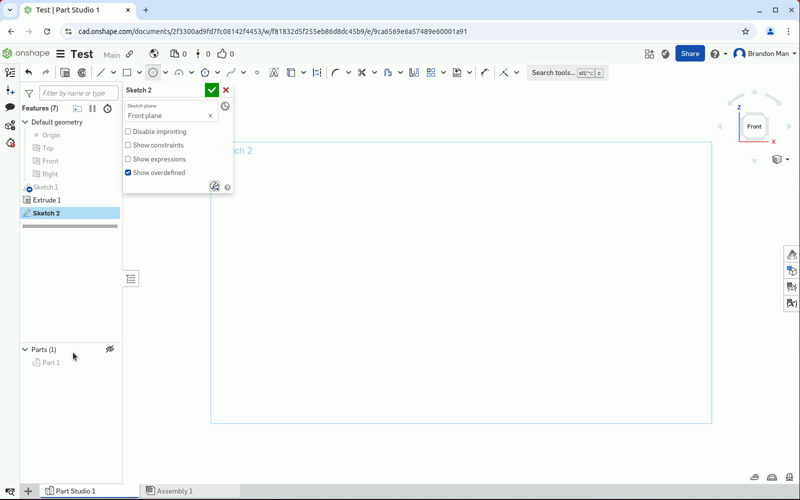
mouse_move(461, 282)
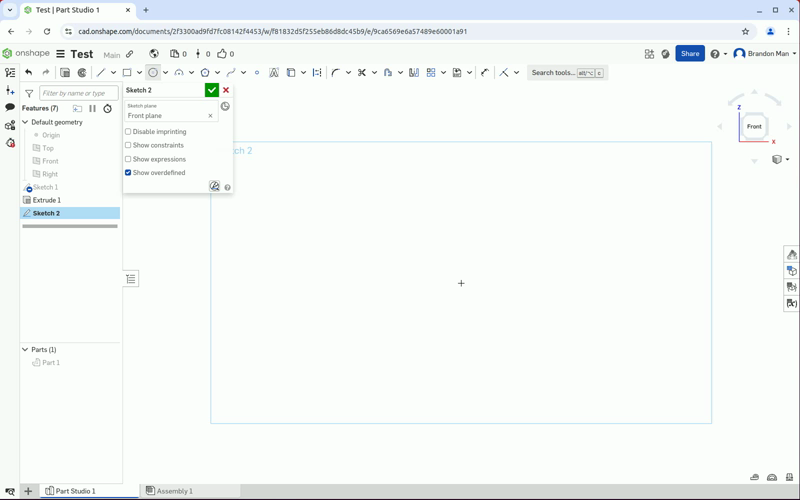
click(461, 282)
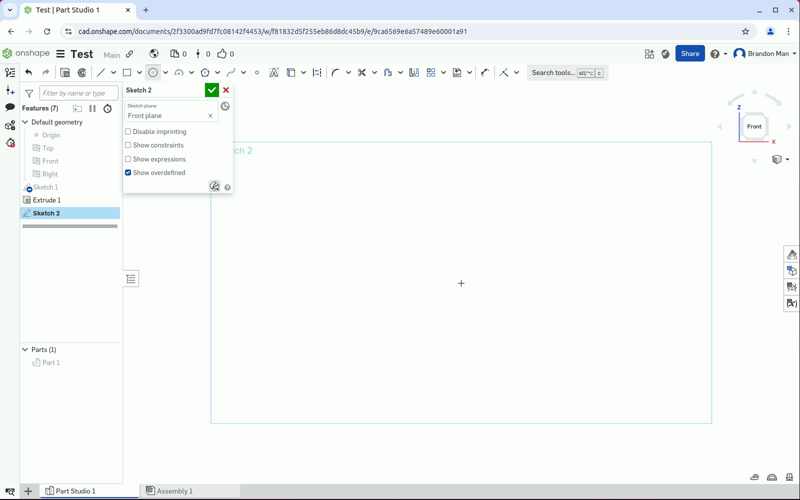
key_up(shift)
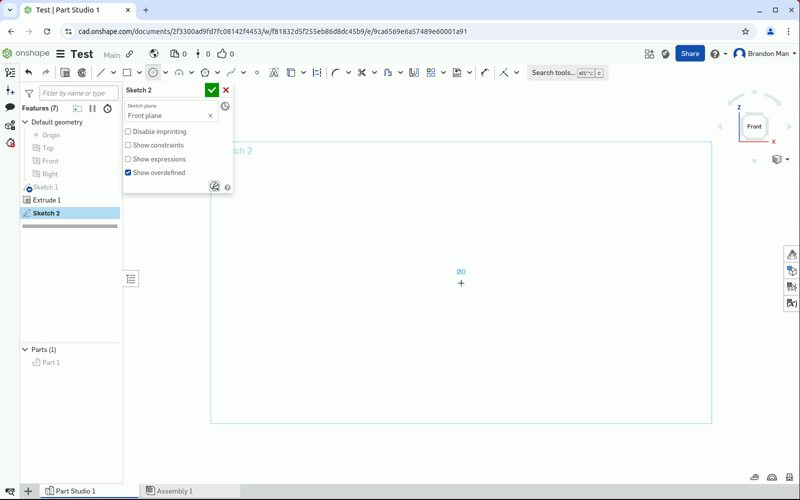
mouse_move(480, 282)
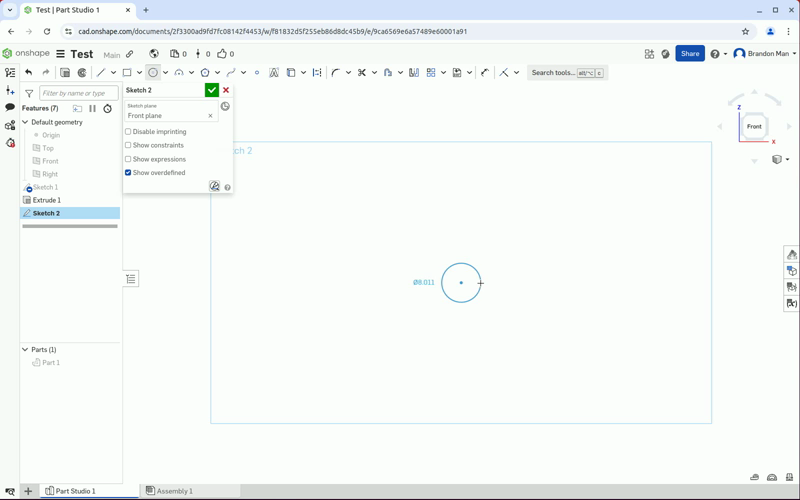
click(480, 282)
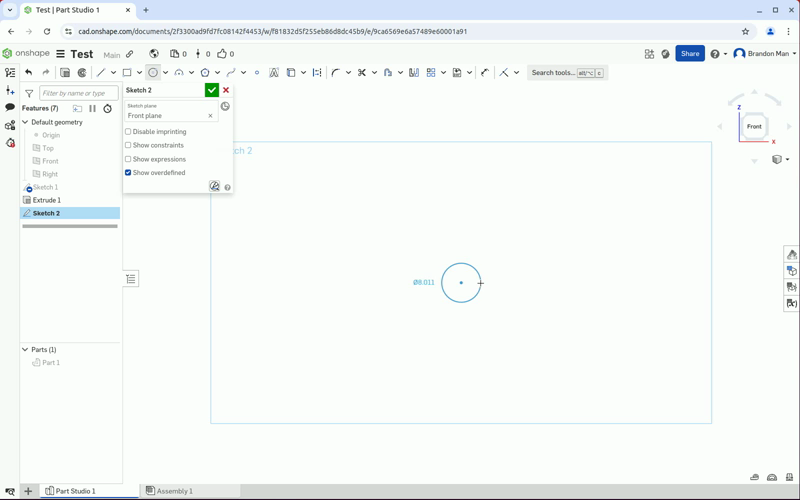
key(esc)
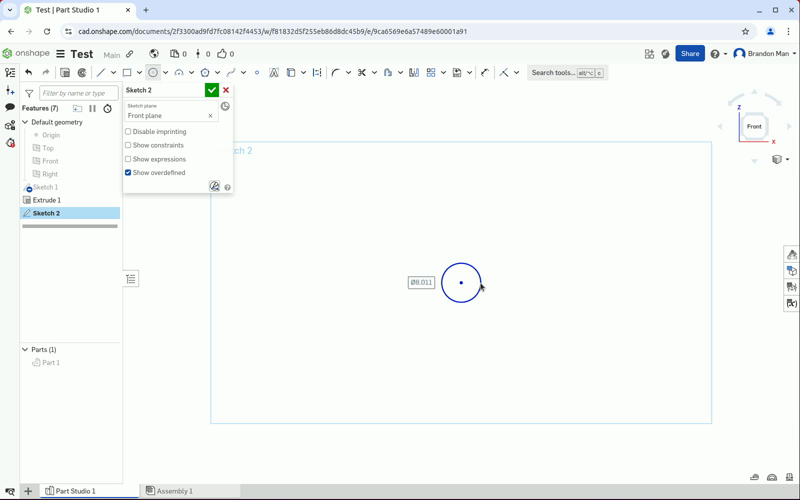
mouse_move(469, 288)
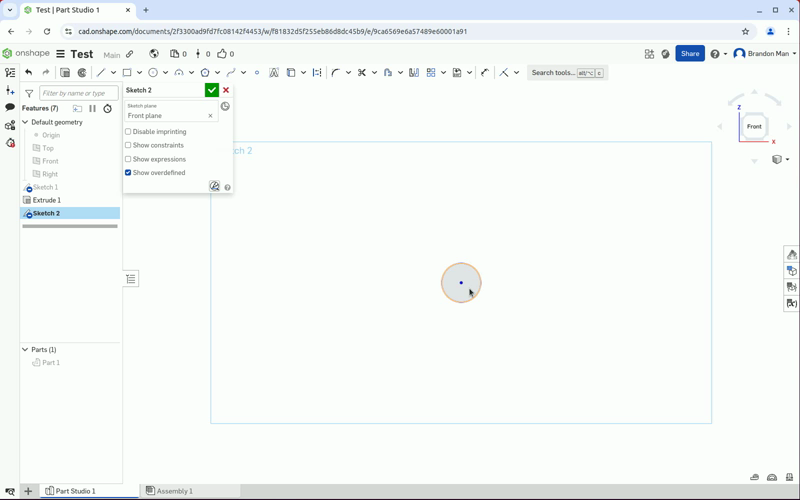
scroll(6)
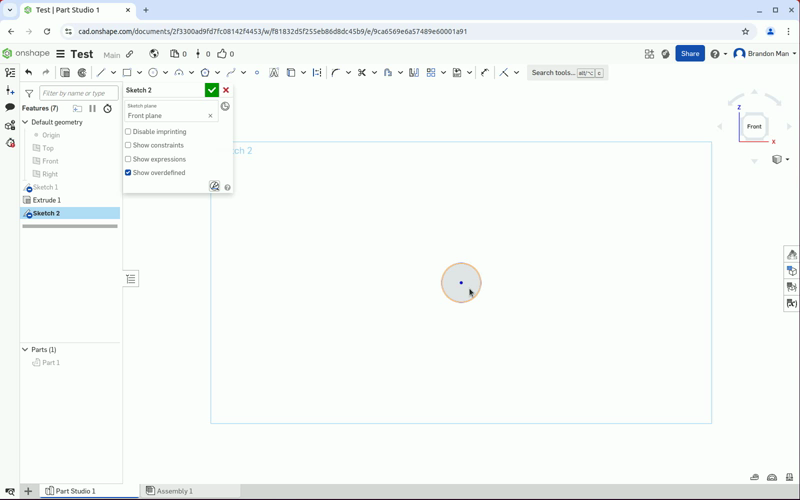
scroll(6)
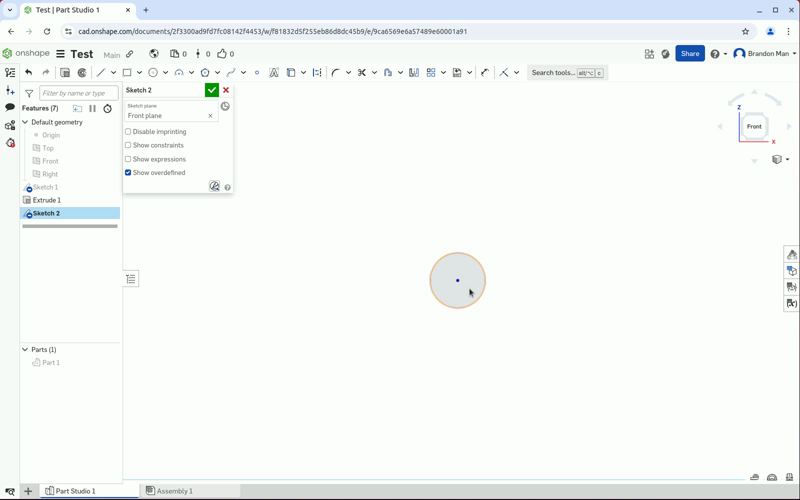
scroll(6)
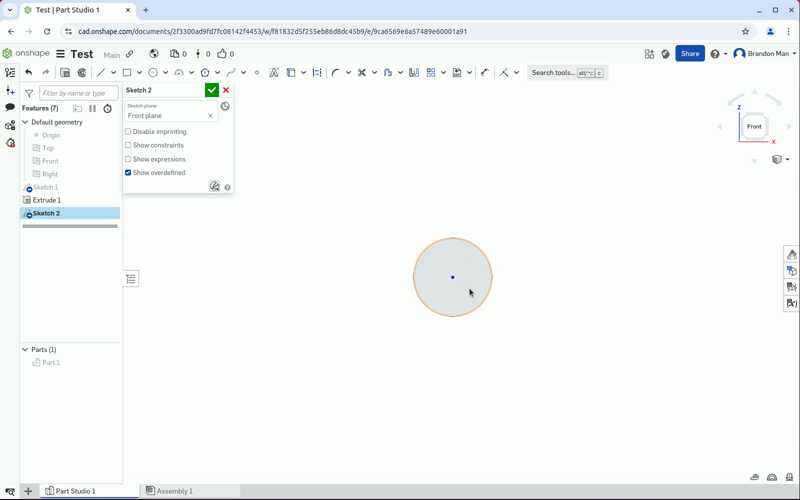
scroll(6)
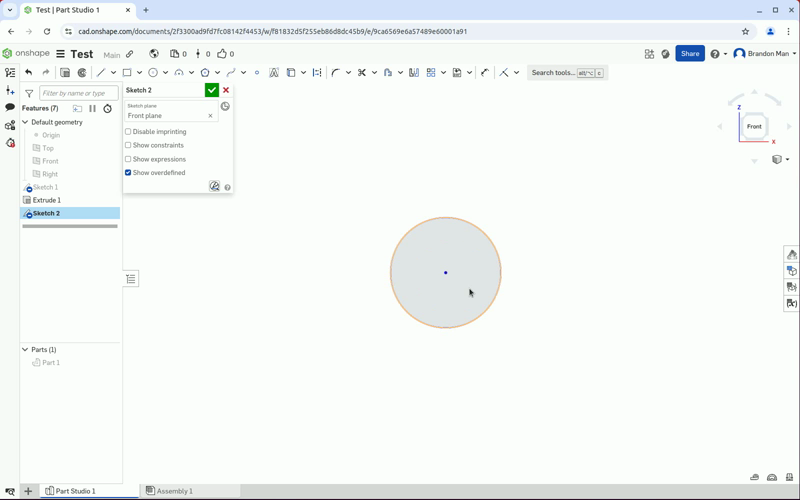
scroll(6)
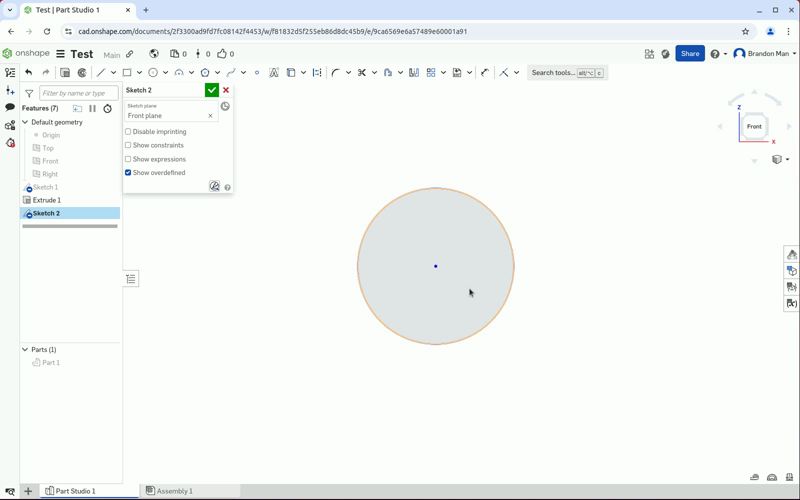
scroll(6)
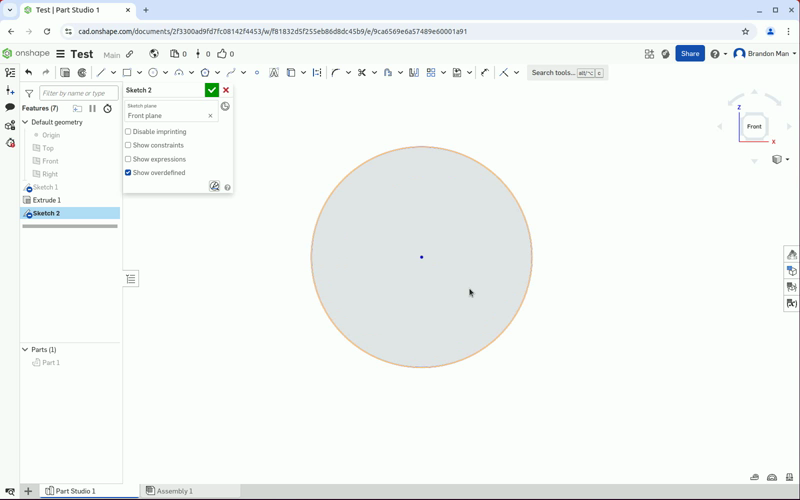
scroll(6)
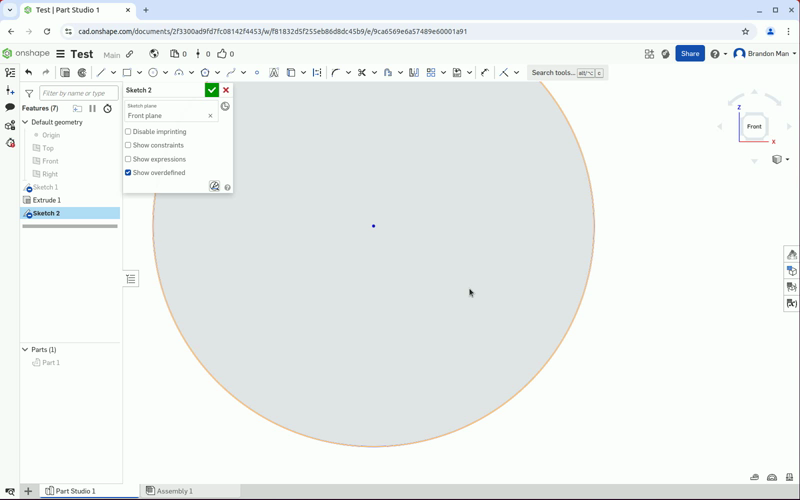
click(469, 288)
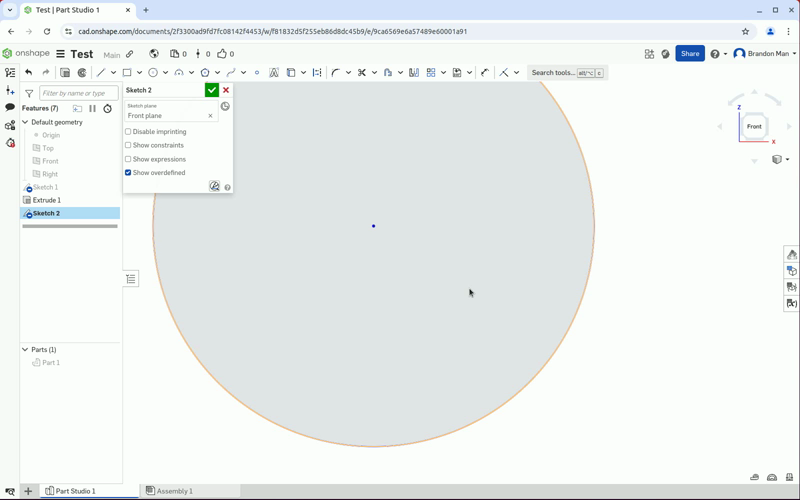
scroll(-6)
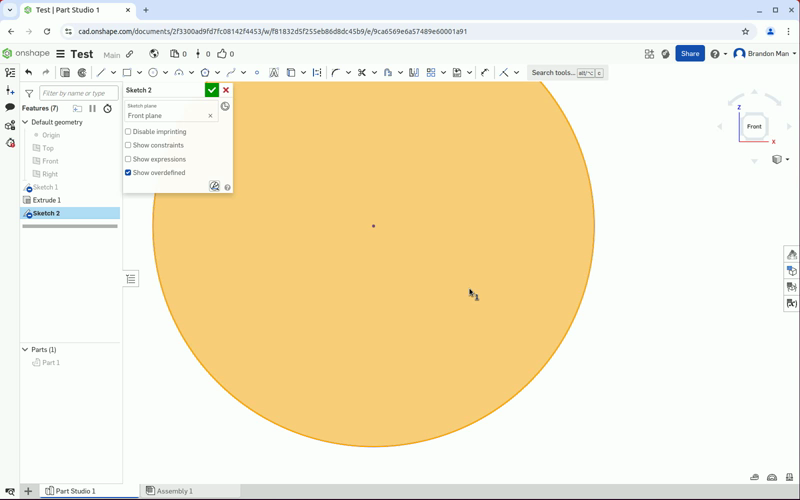
scroll(-6)
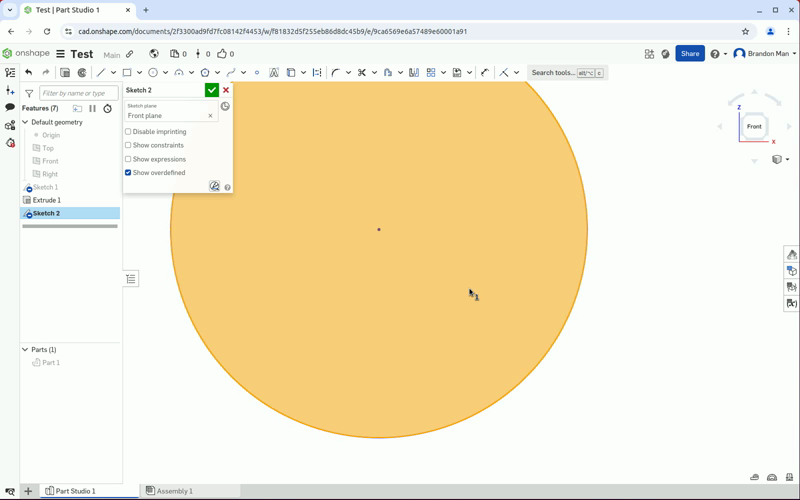
scroll(-6)
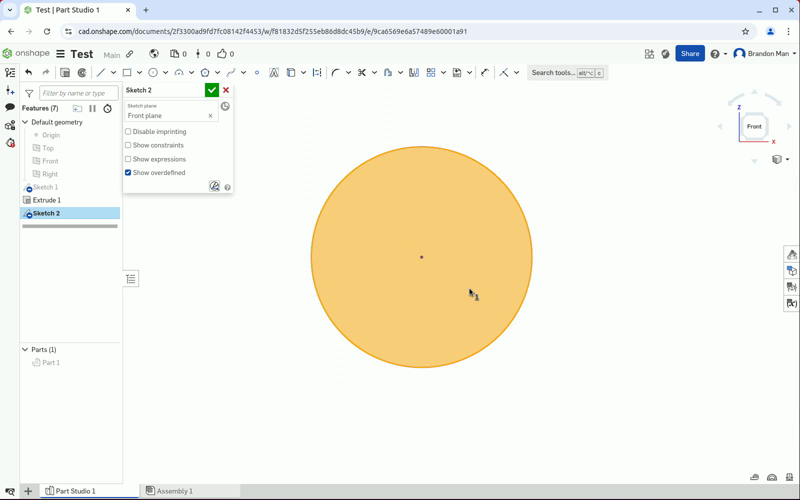
scroll(-6)
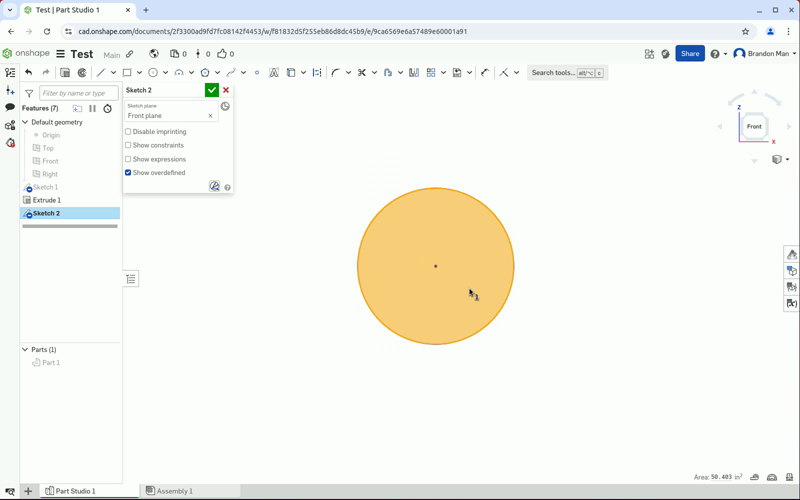
scroll(-6)
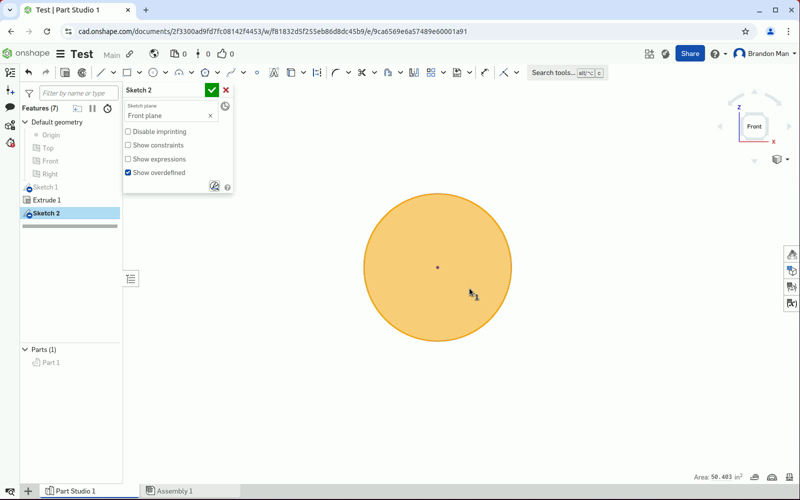
scroll(-6)
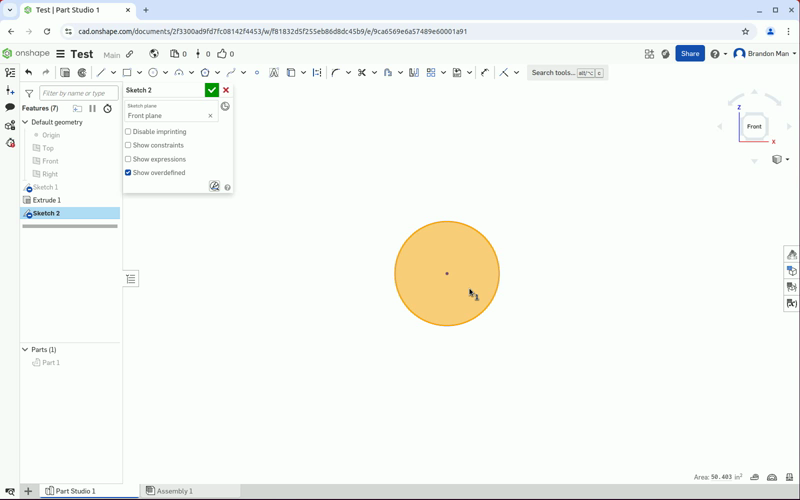
scroll(-6)
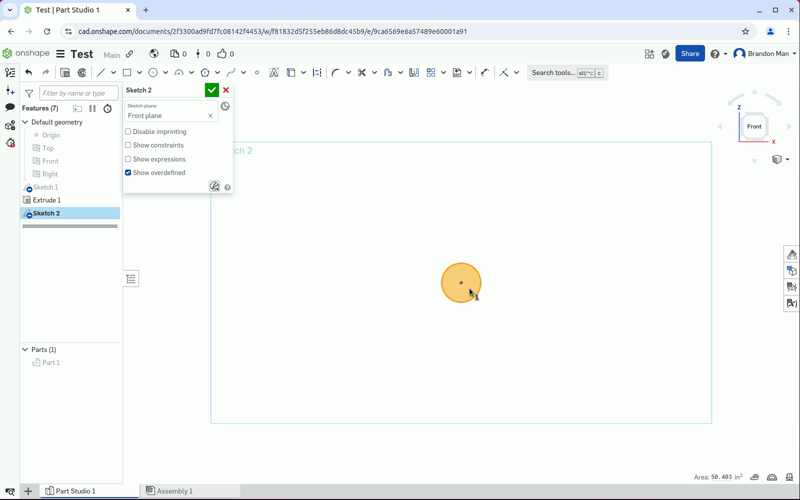
mouse_move(73, 352)
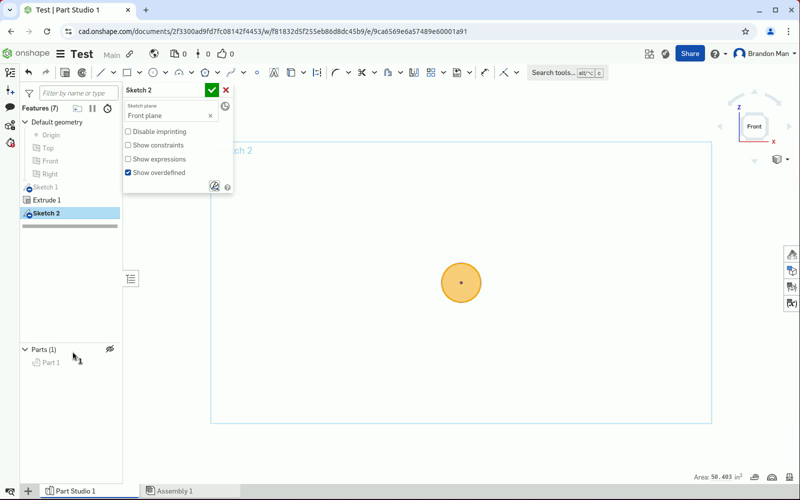
key(shift+y)
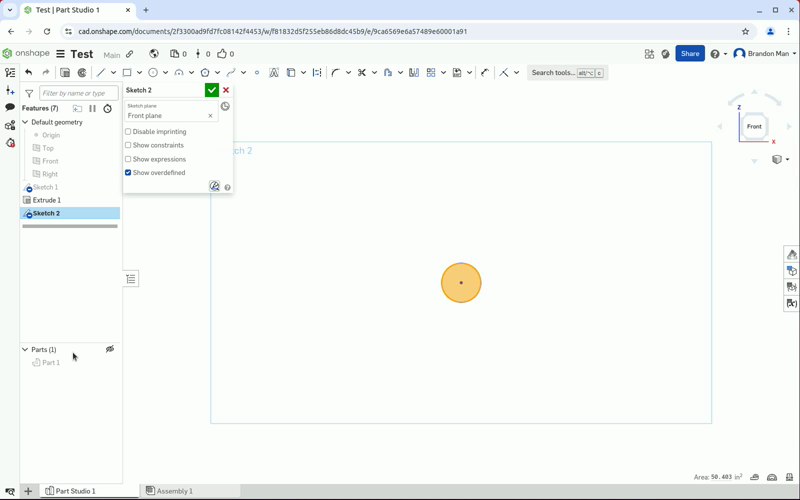
key(shift+e)
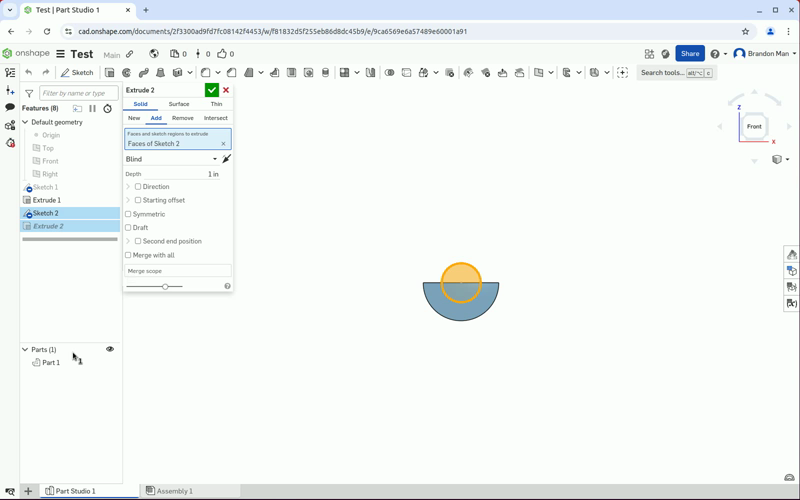
mouse_move(143, 106)
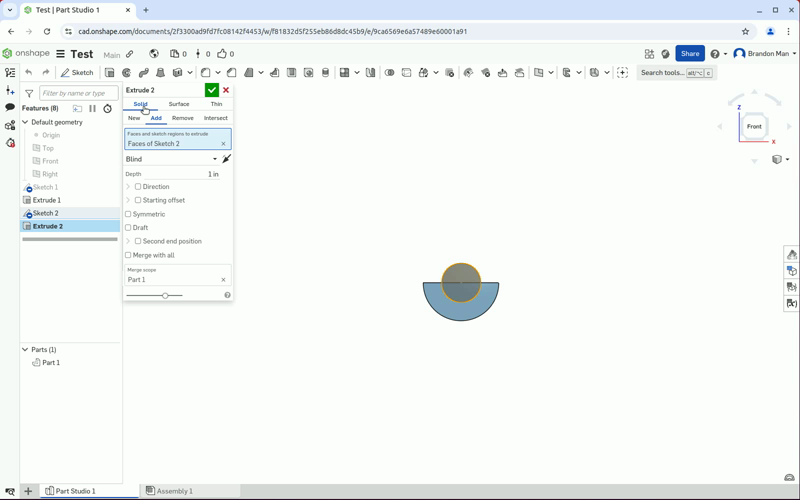
click(143, 106)
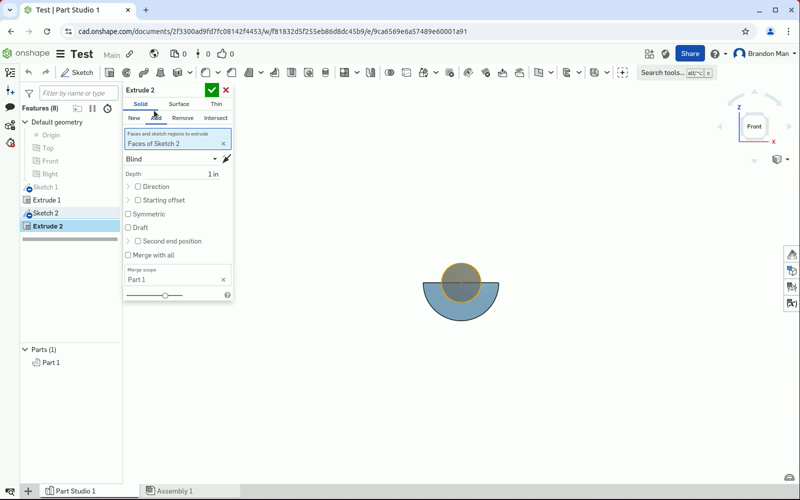
mouse_move(186, 120)
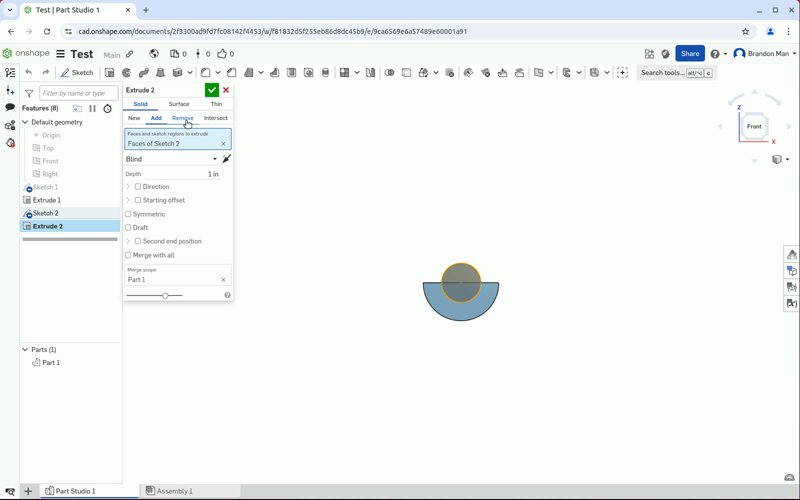
click(186, 120)
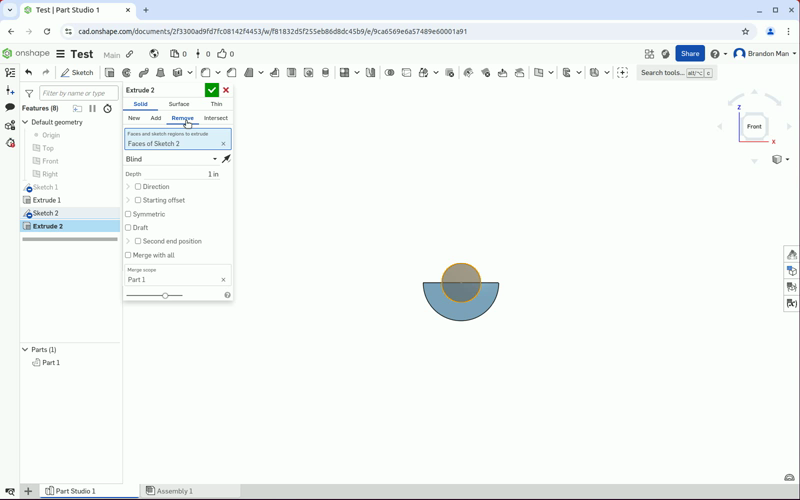
key(tab, 4)
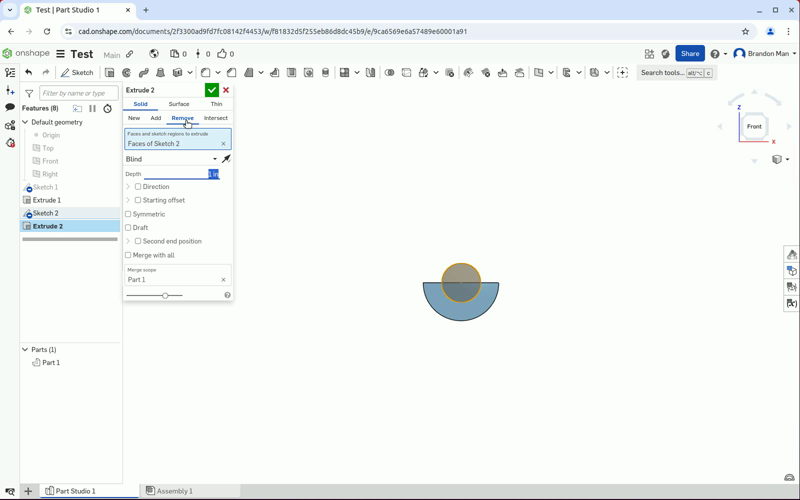
text(18.535)
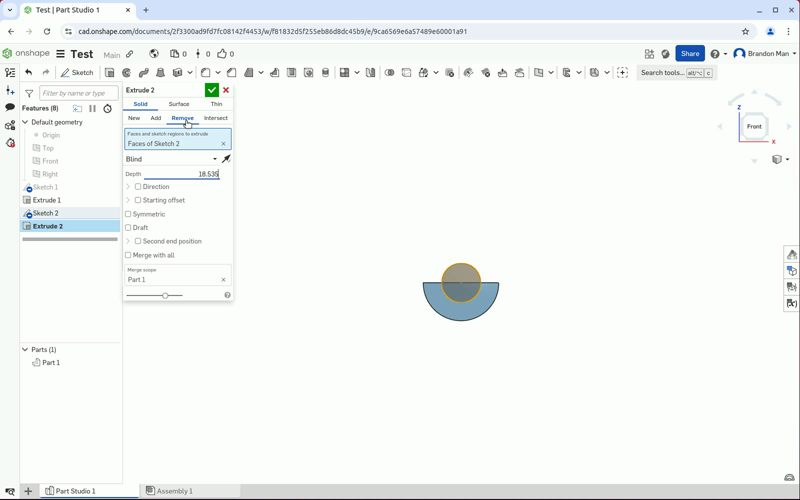
key(tab, 3)
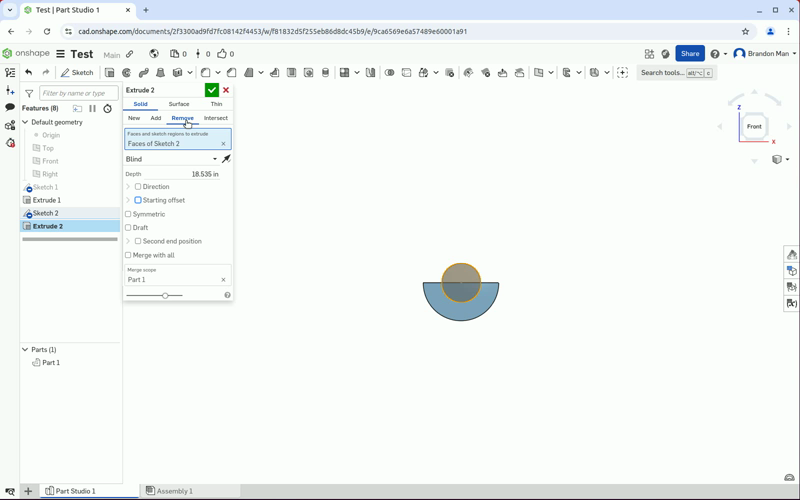
key(tab, 2)
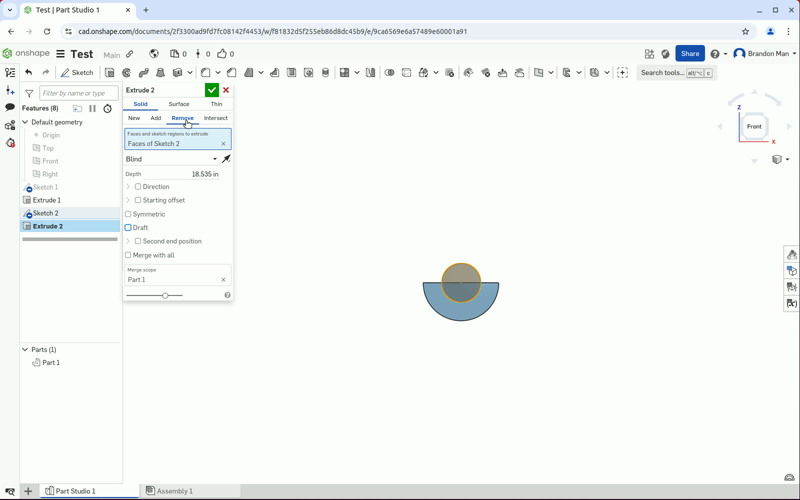
key(space)
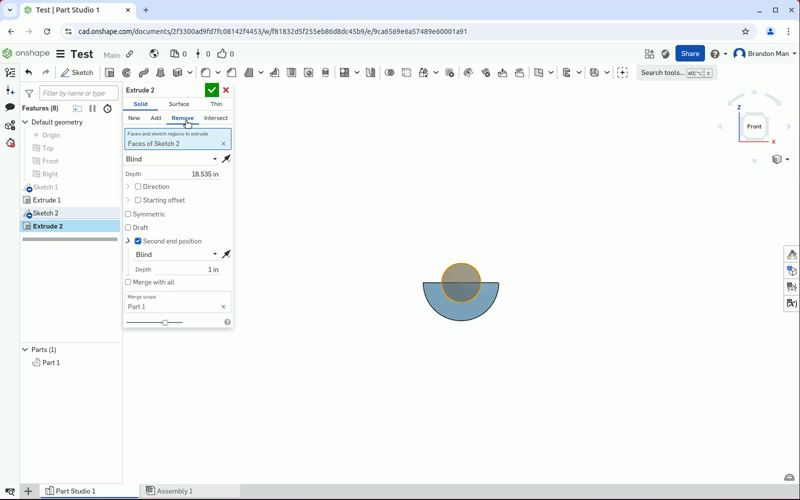
key(tab, 3)
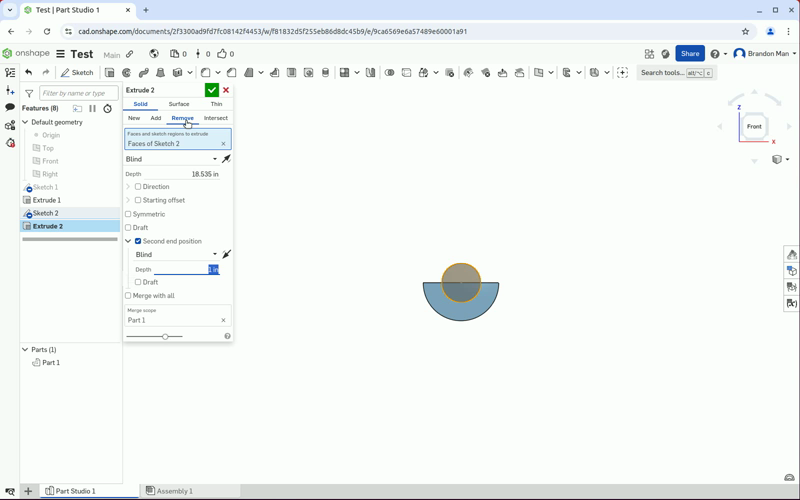
text(30.57)
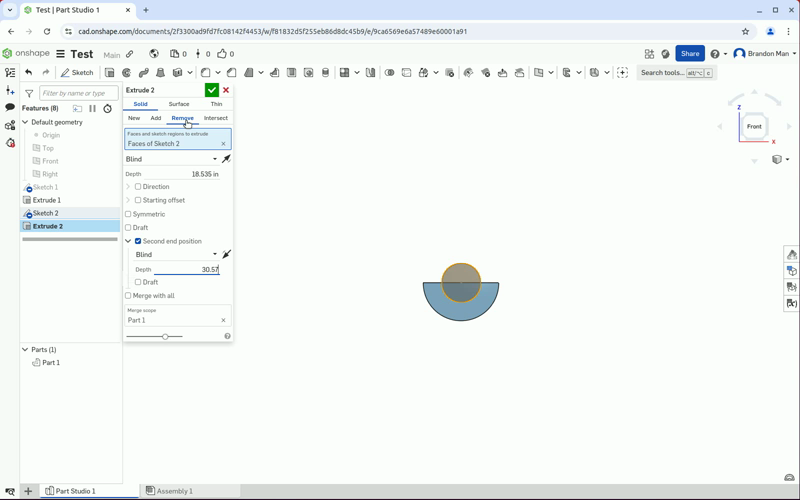
key(tab, 2)
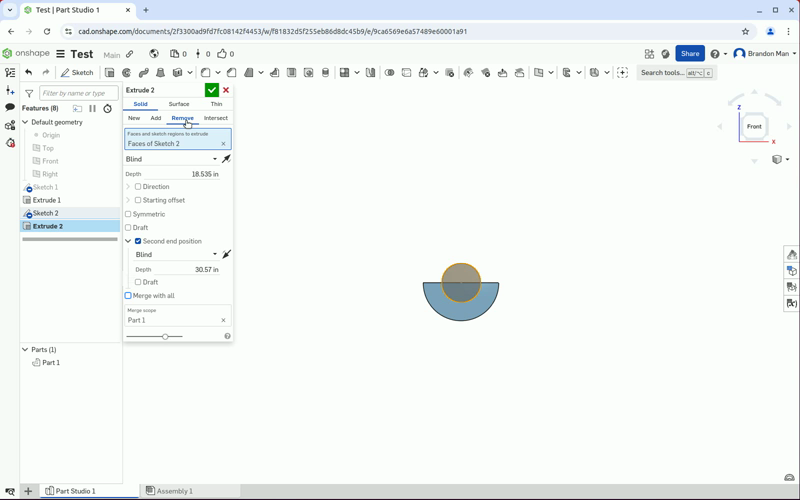
key(space)
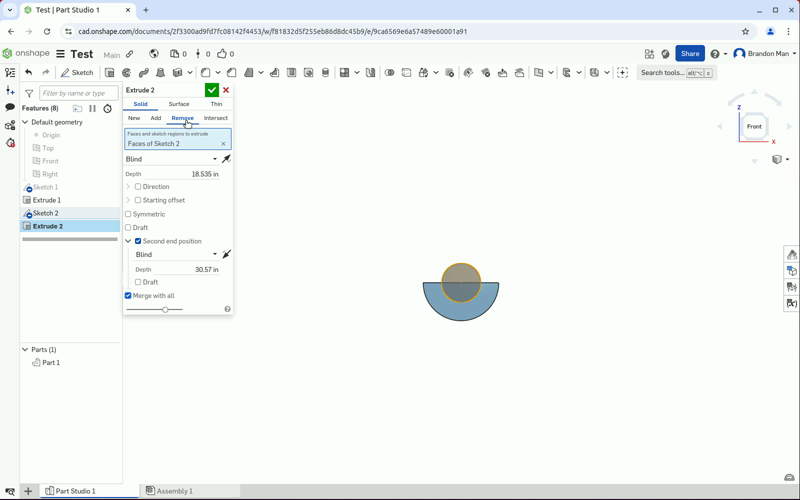
key(enter)
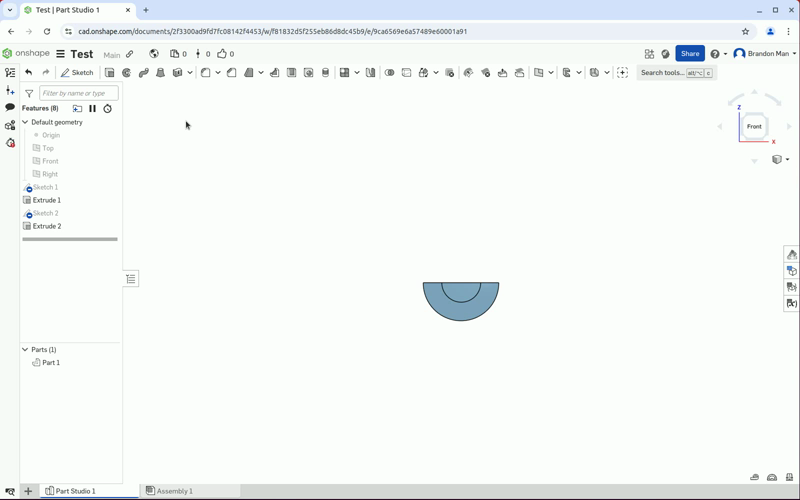
key(shift+h)
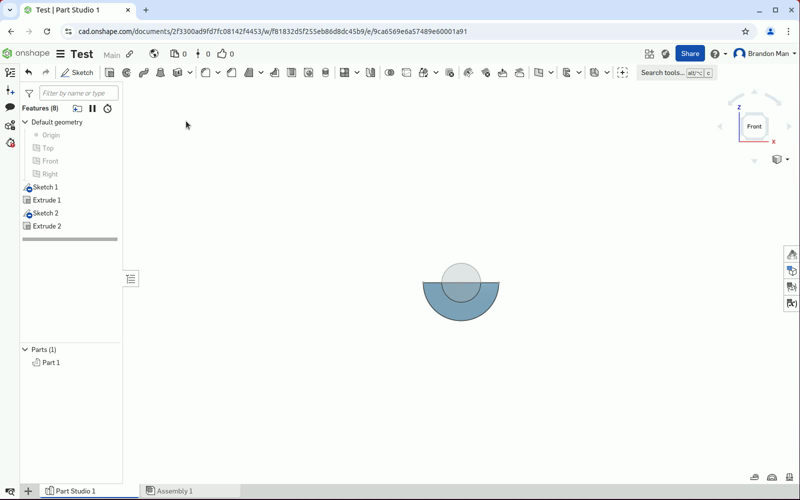
key(shift+h)
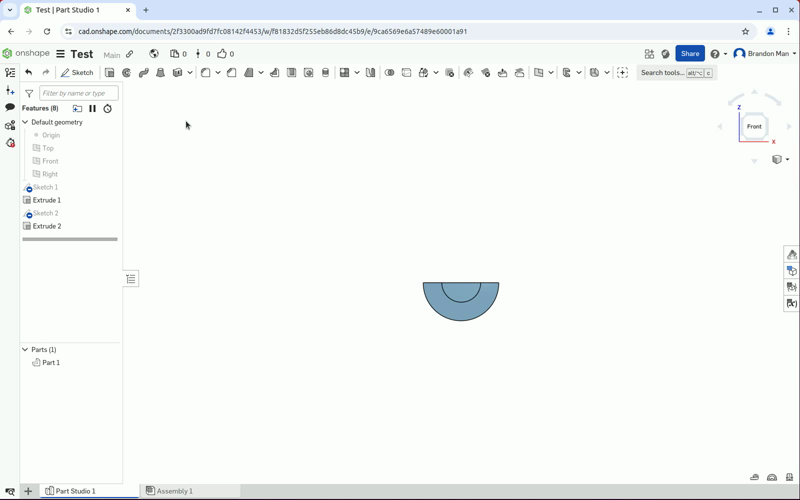
mouse_move(73, 189)
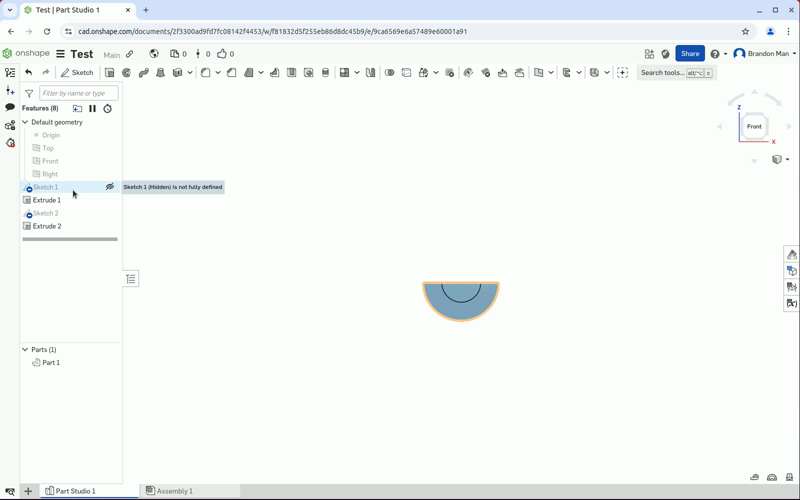
click(73, 189)
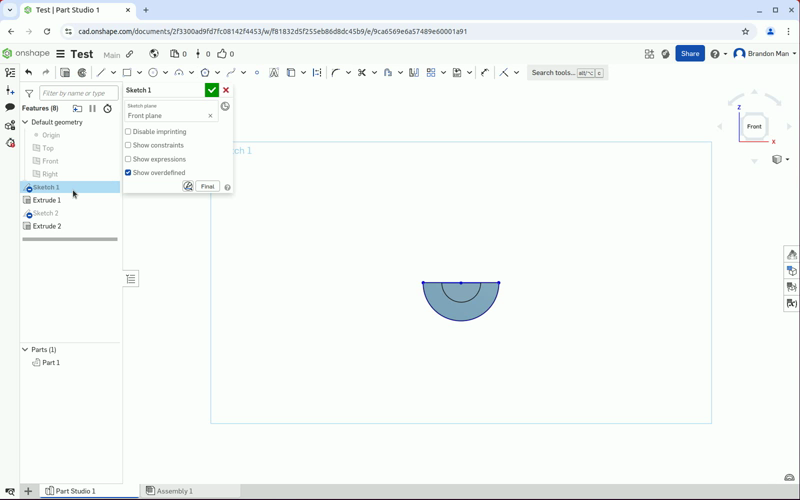
mouse_move(229, 92)
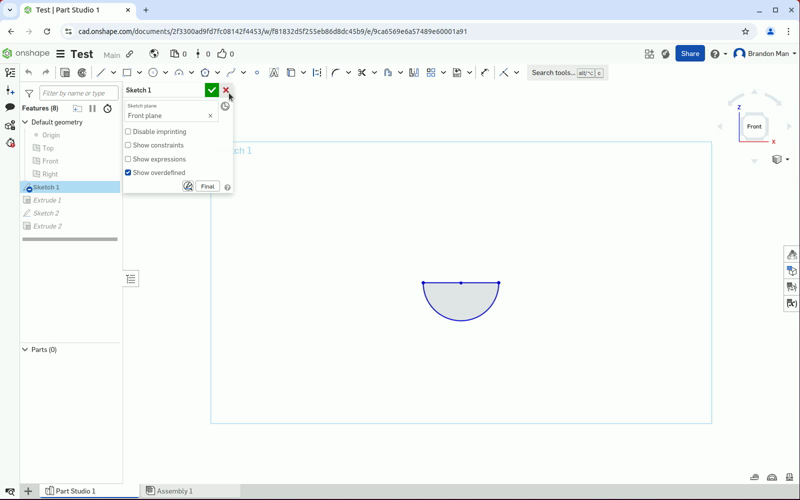
click(229, 92)
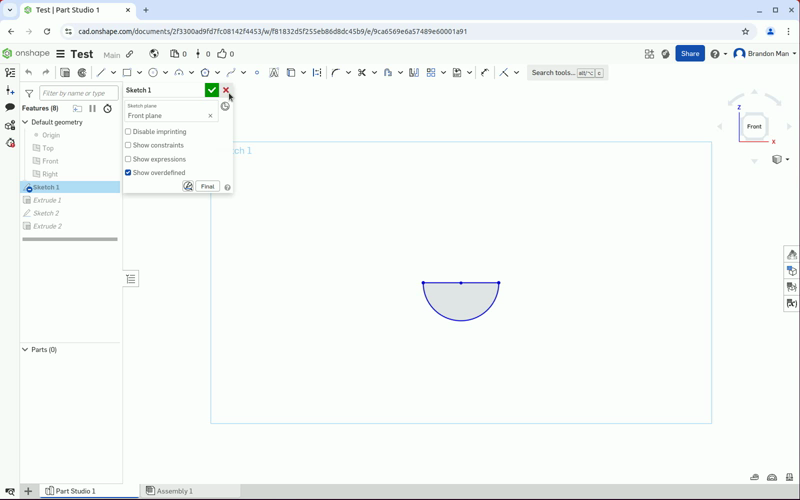
key(shift+s)
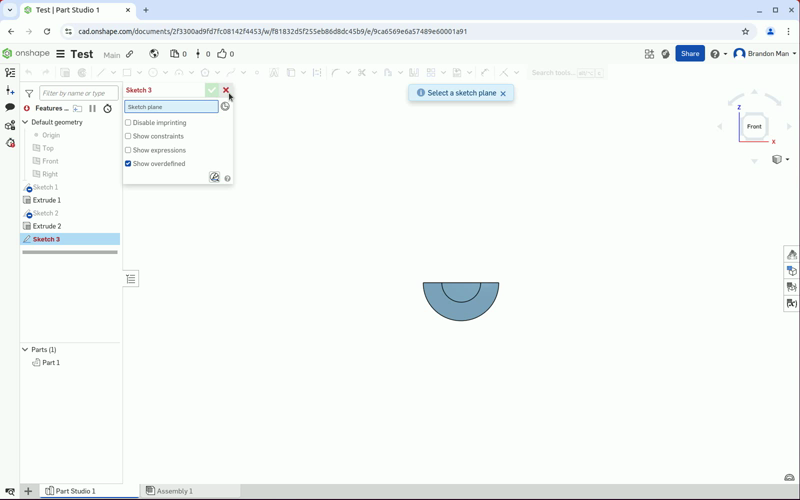
mouse_move(73, 163)
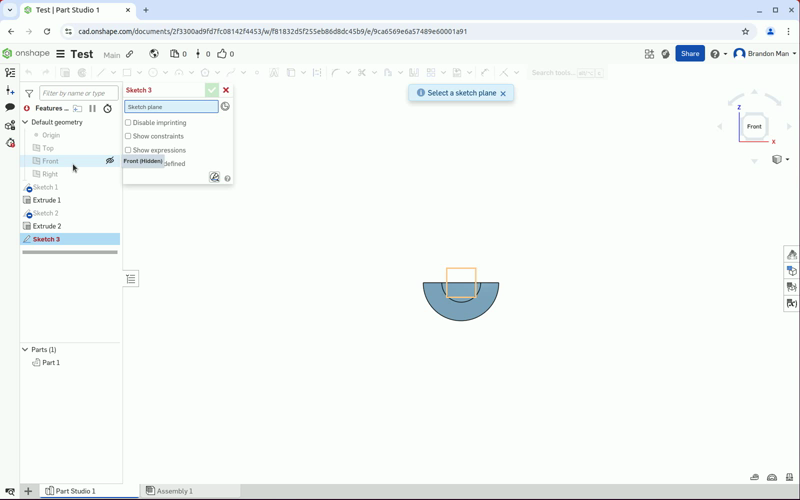
click(73, 163)
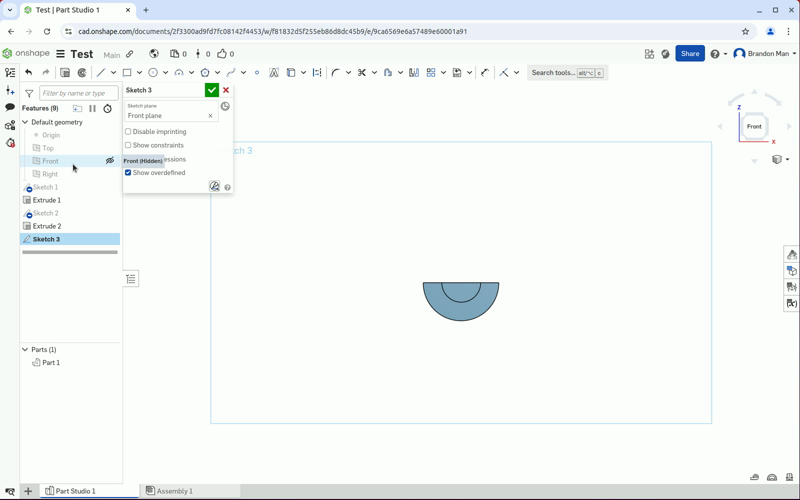
mouse_move(73, 352)
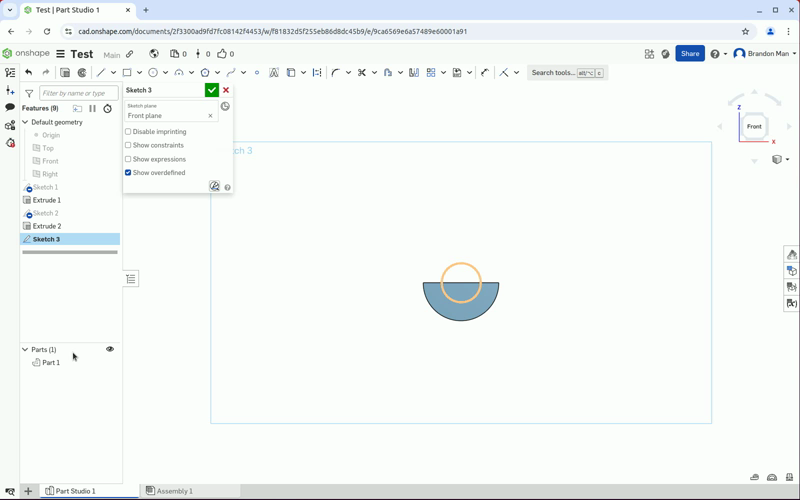
key(y)
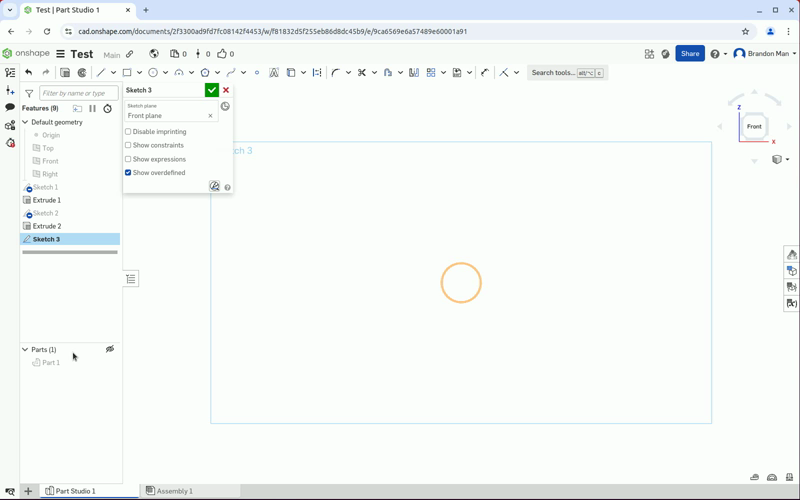
key(c)
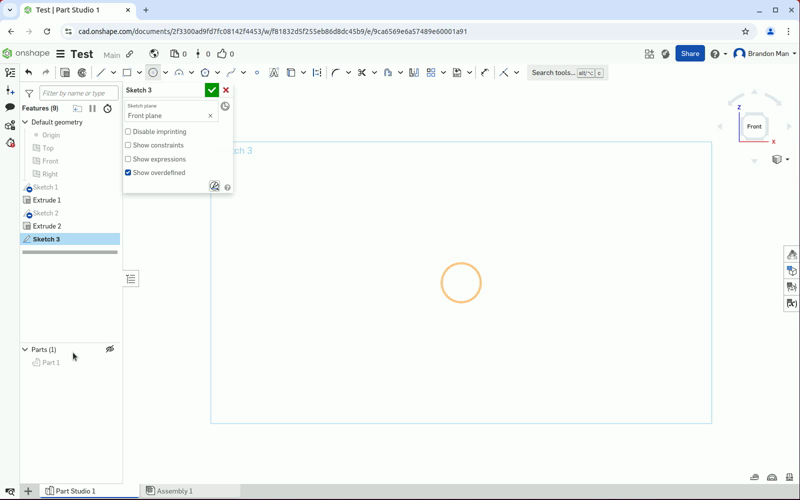
key_down(shift)
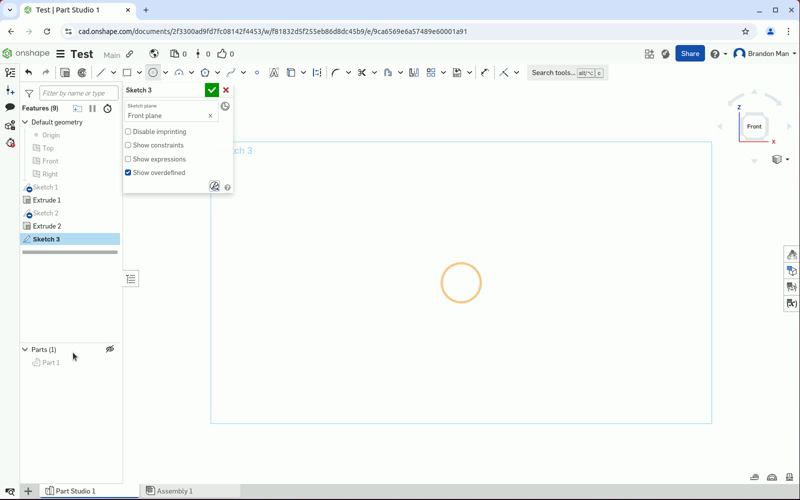
mouse_move(461, 284)
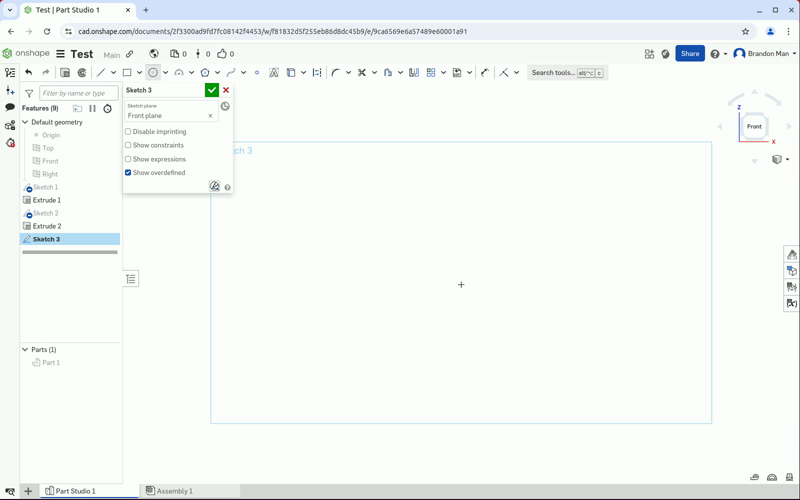
click(461, 284)
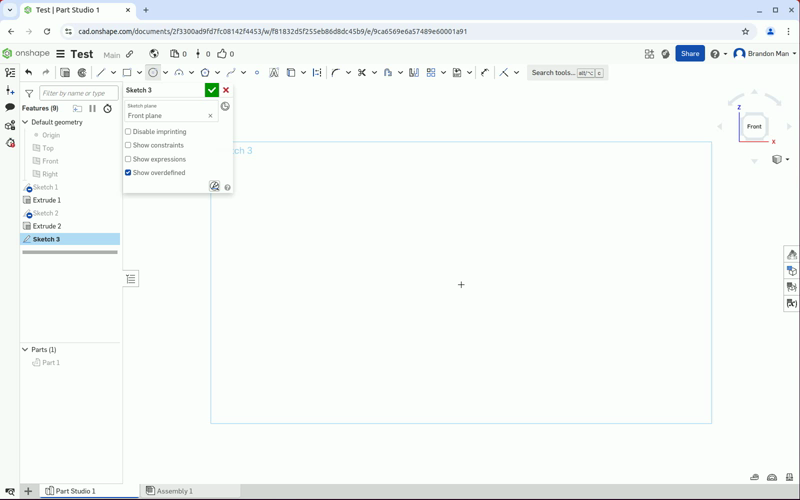
key_up(shift)
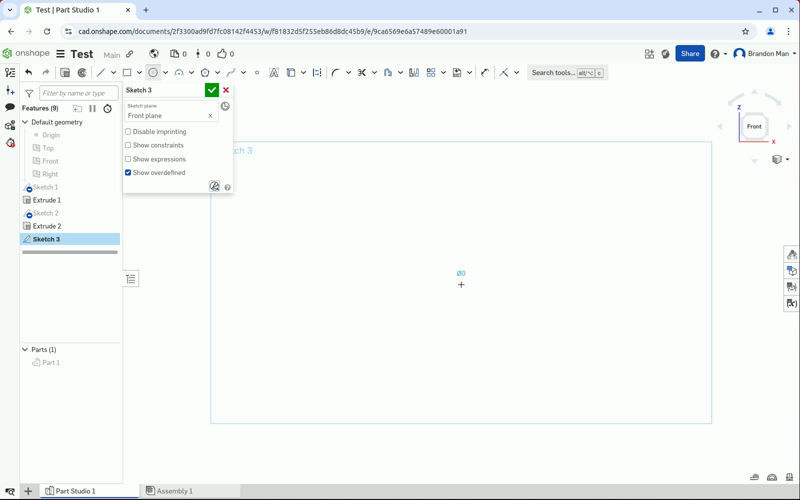
mouse_move(490, 284)
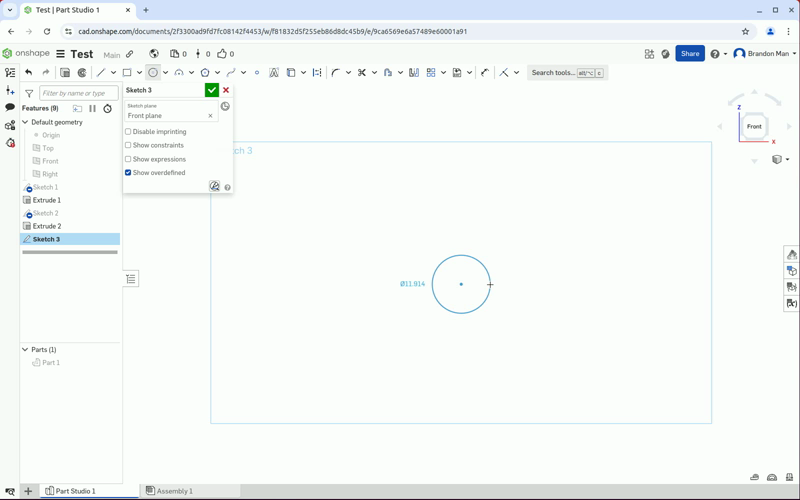
click(490, 284)
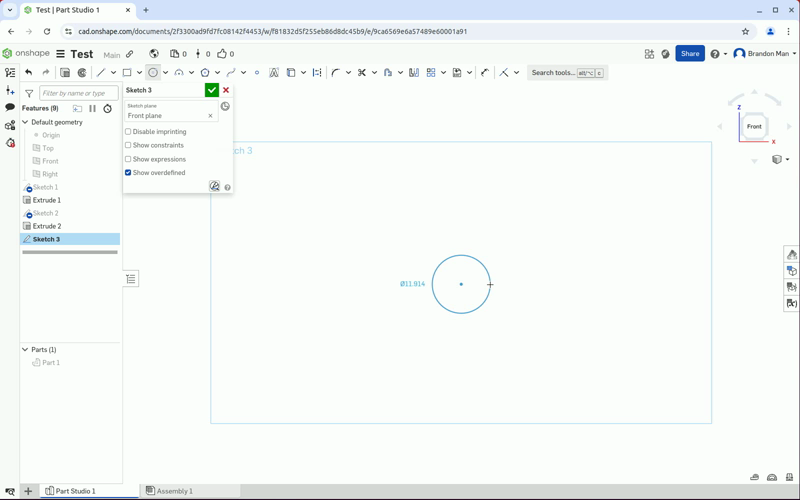
key(esc)
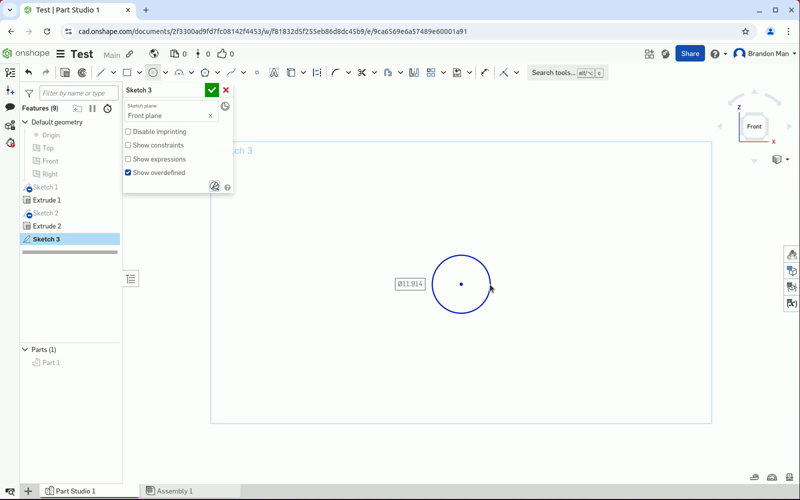
mouse_move(447, 297)
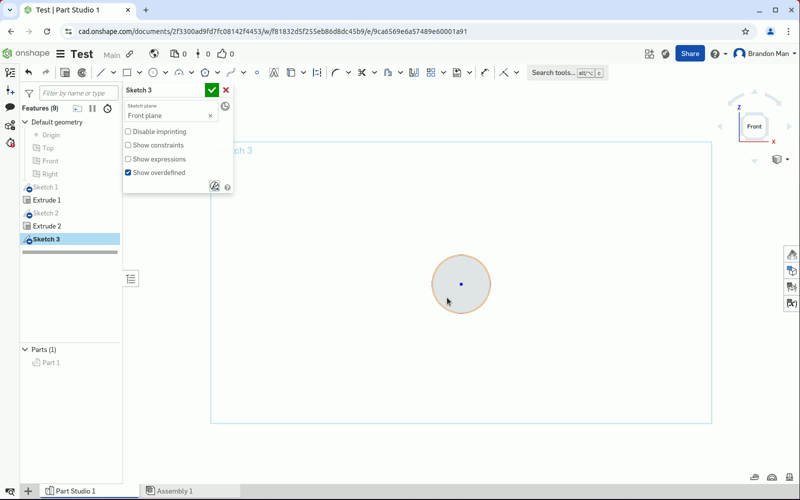
click(447, 297)
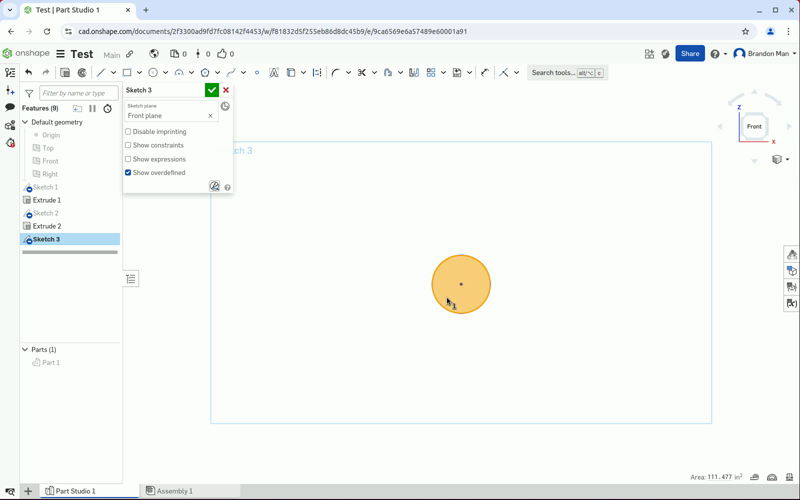
mouse_move(73, 352)
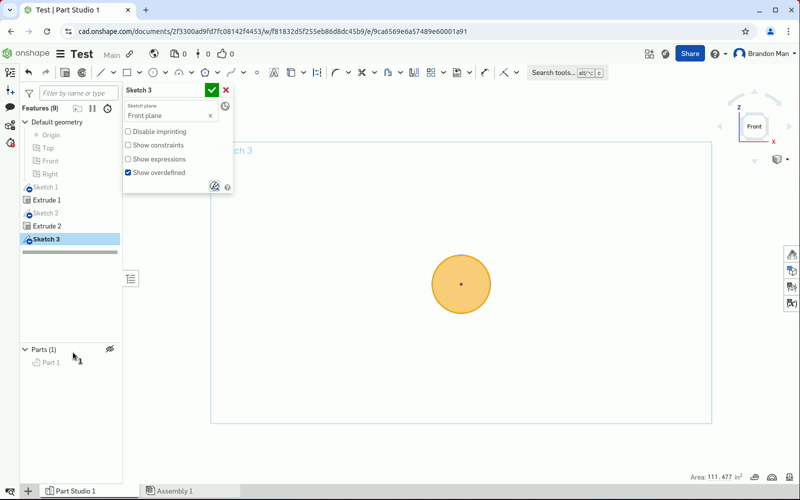
key(shift+y)
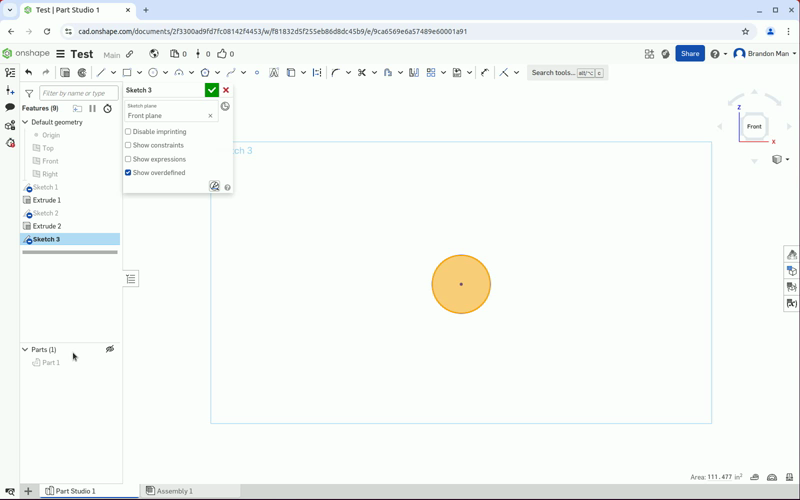
key(shift+e)
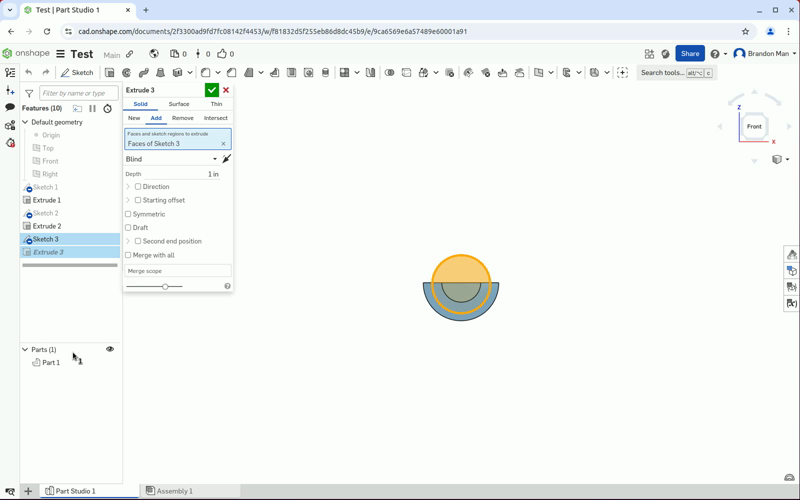
mouse_move(143, 106)
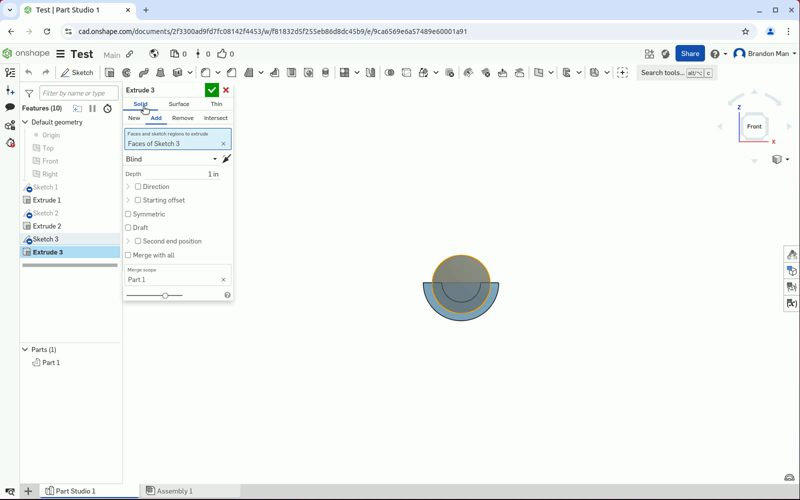
click(143, 106)
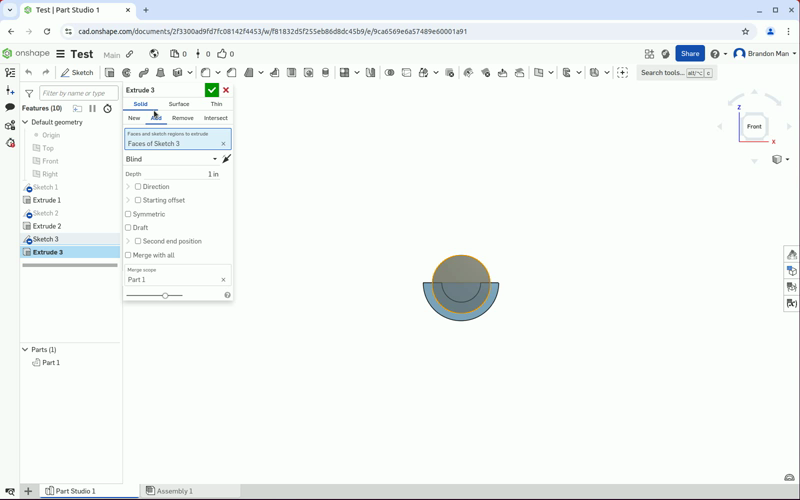
mouse_move(186, 120)
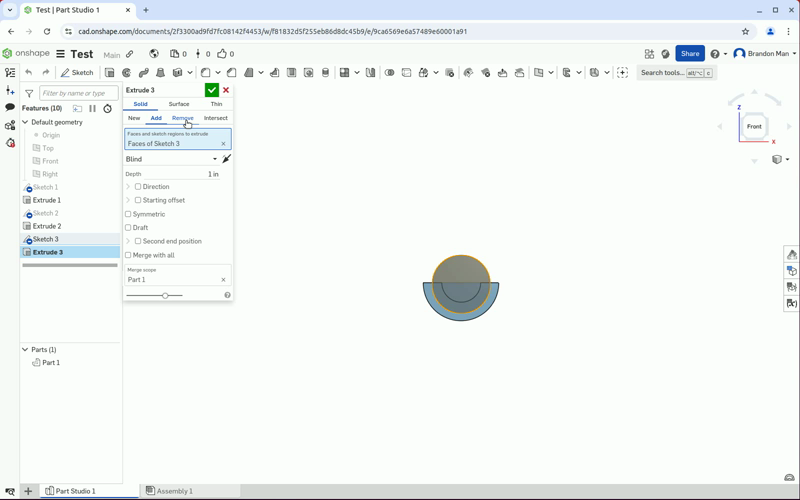
click(186, 120)
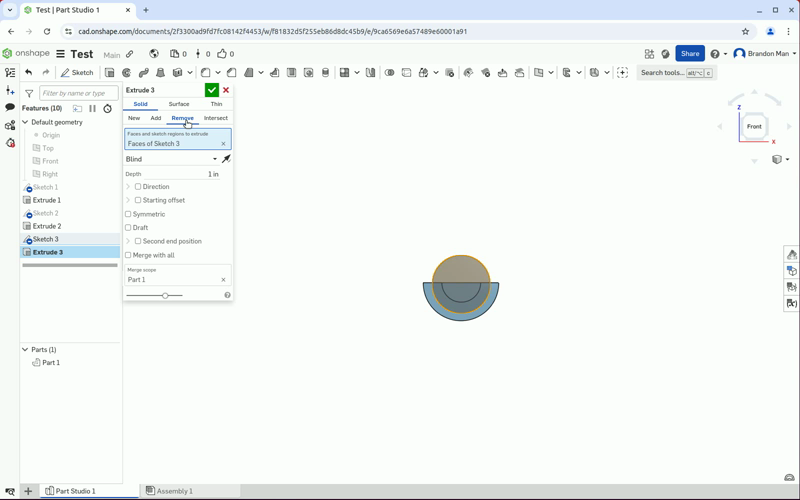
key(tab, 4)
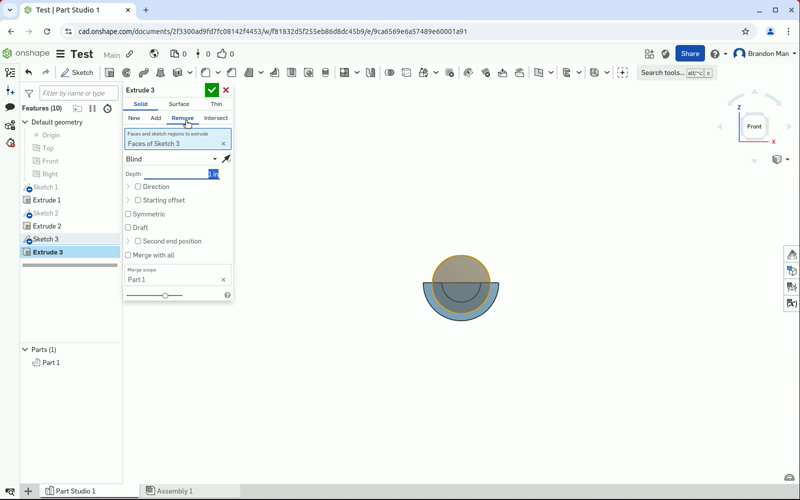
text(19.257)
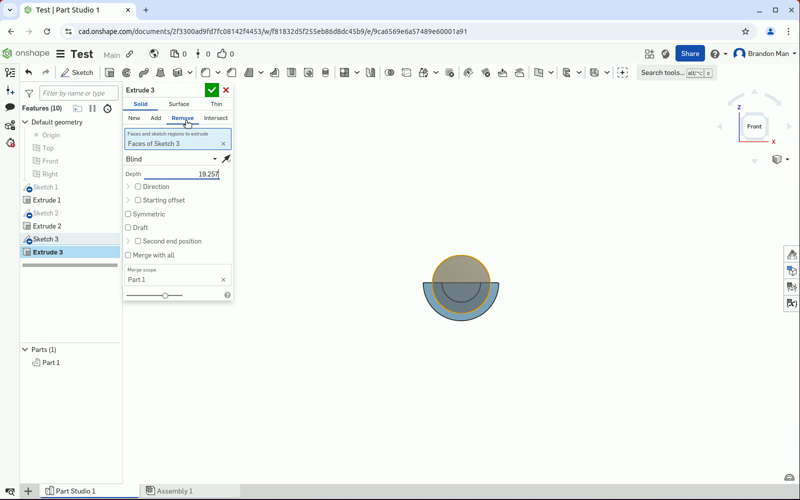
key(tab, 6)
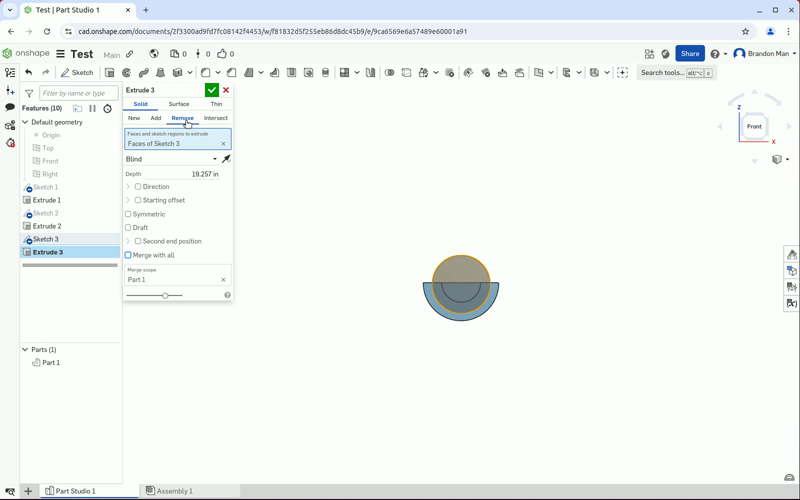
key(space)
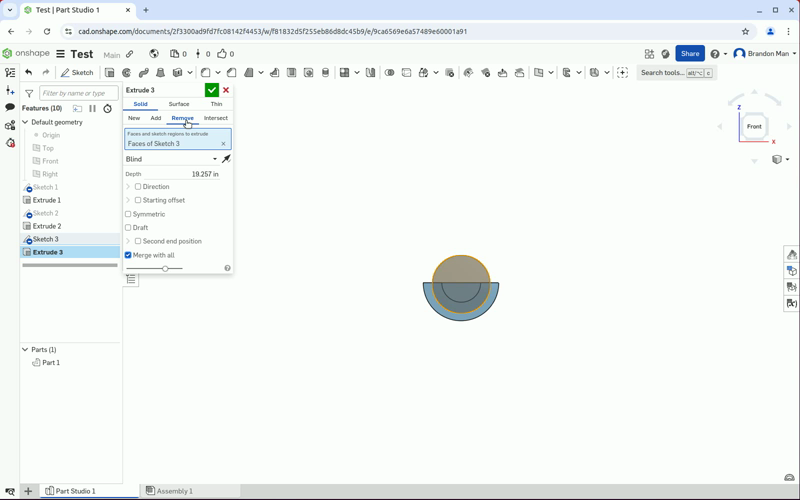
key(enter)
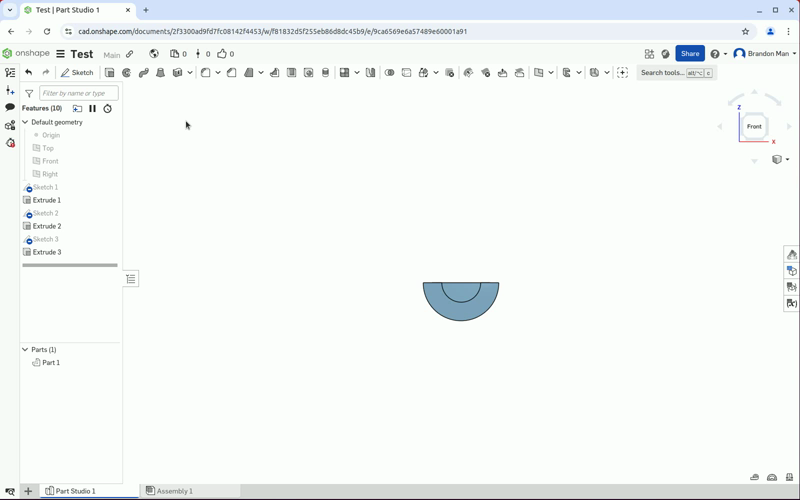
key(shift+h)
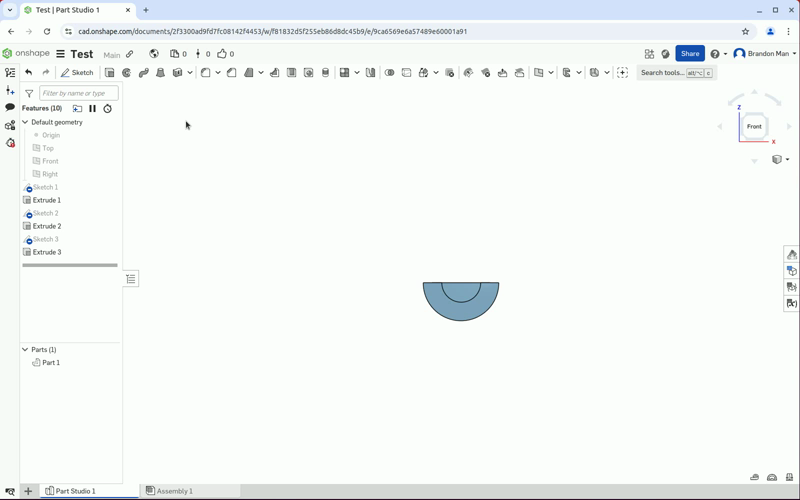
key(shift+h)
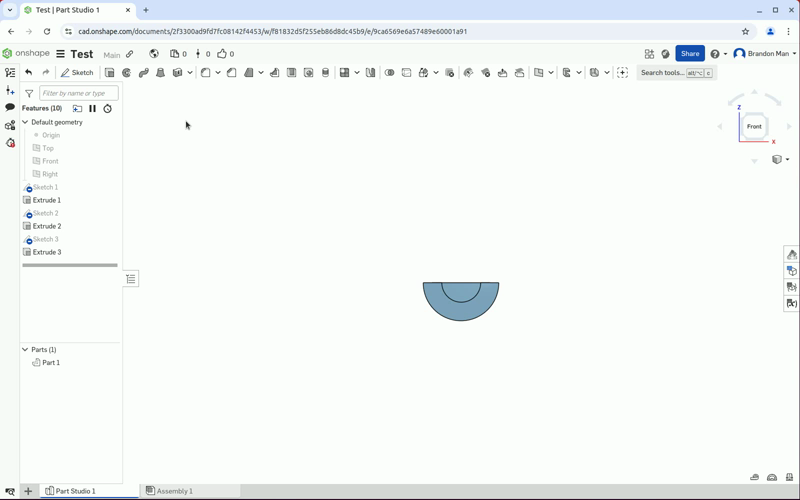
key(shift+7)
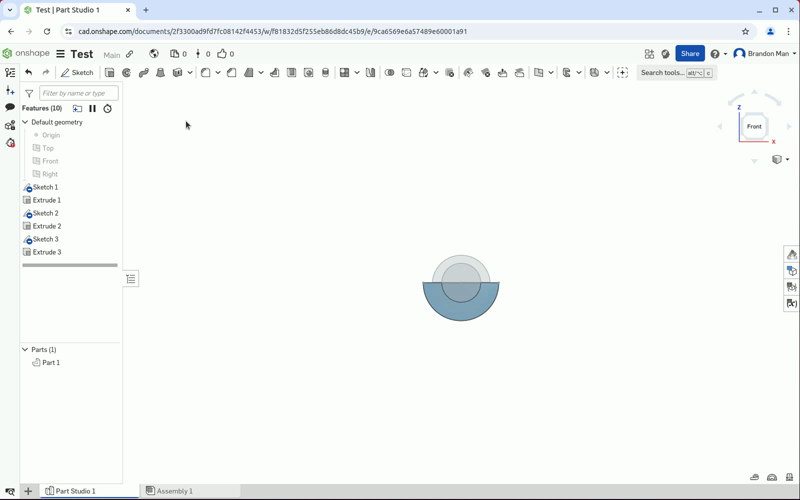
key(left, 2)
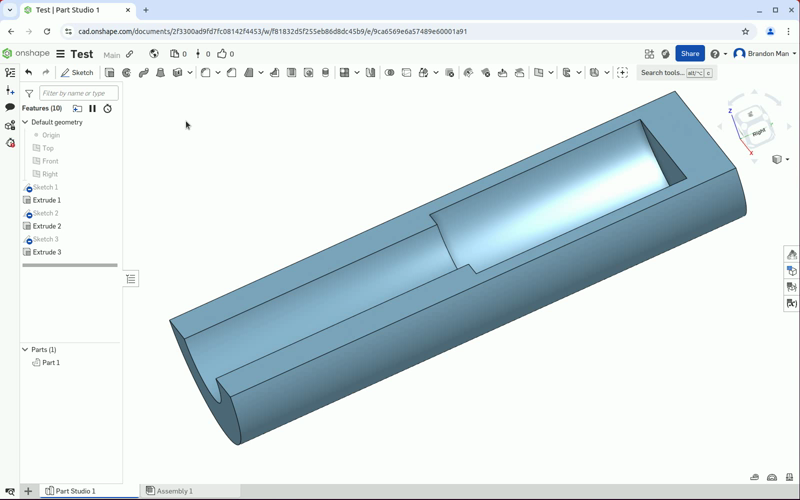
key(down, 2)
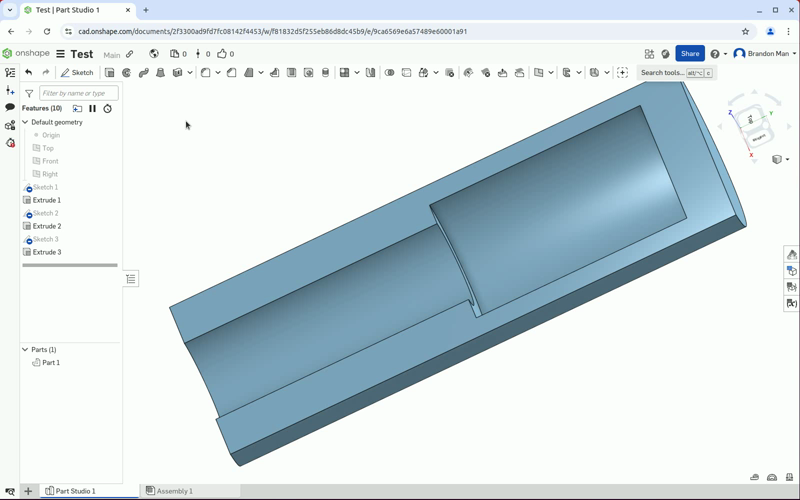
key(up, 2)
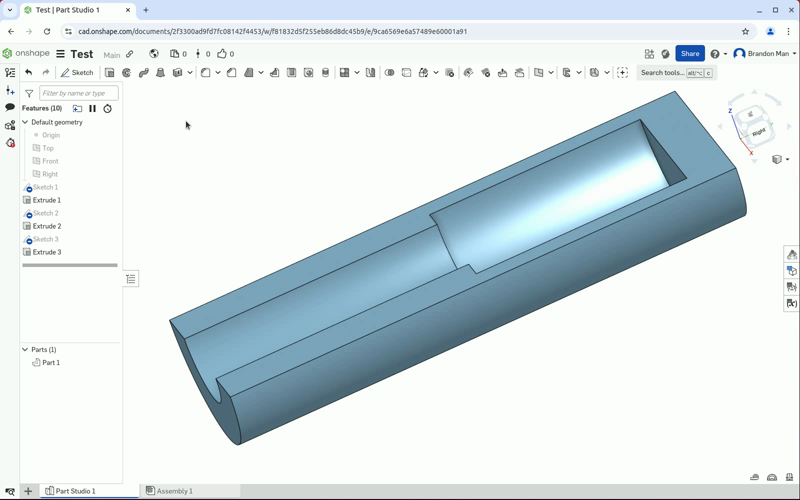
key(right, 2)
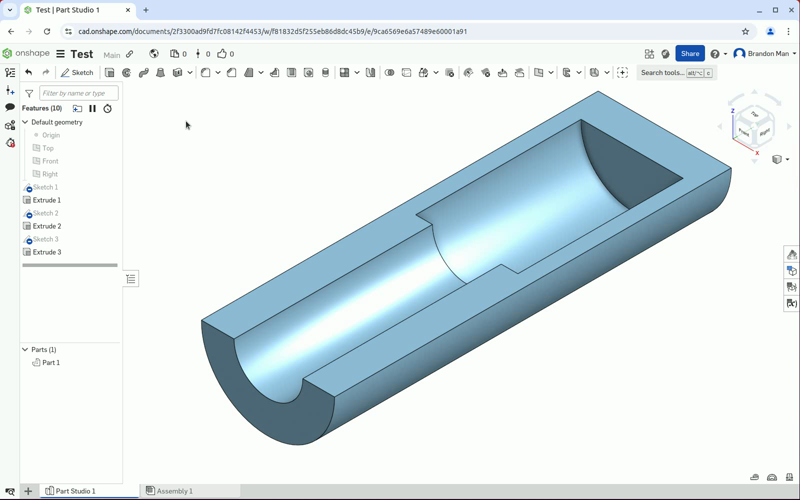
mouse_move(73, 189)
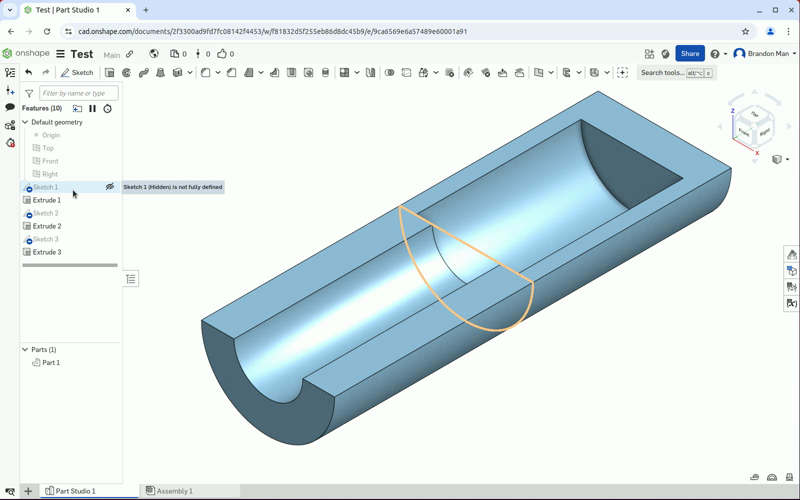
click(73, 189)